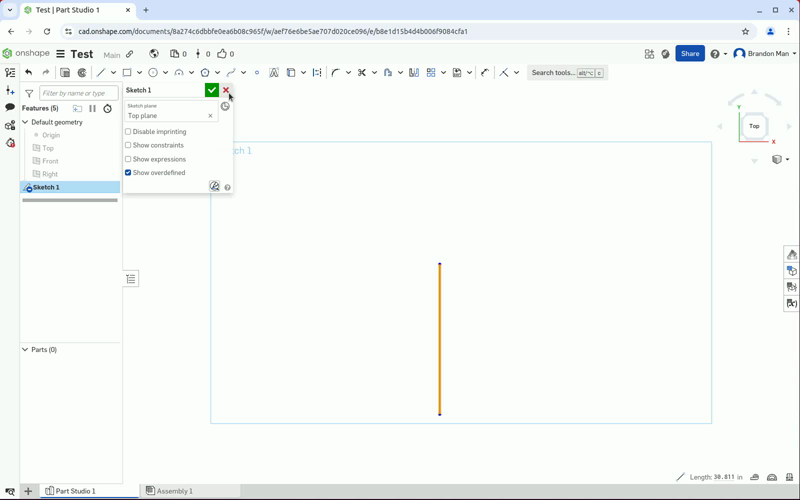
key(shift+h)
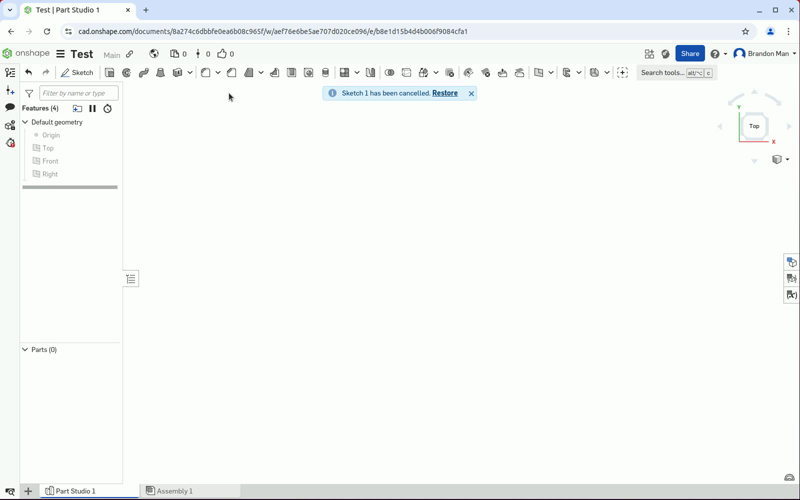
mouse_move(73, 352)
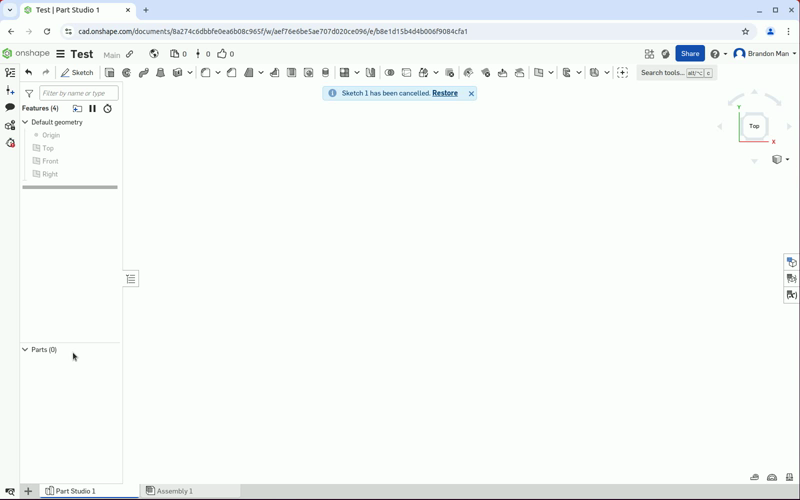
key(y)
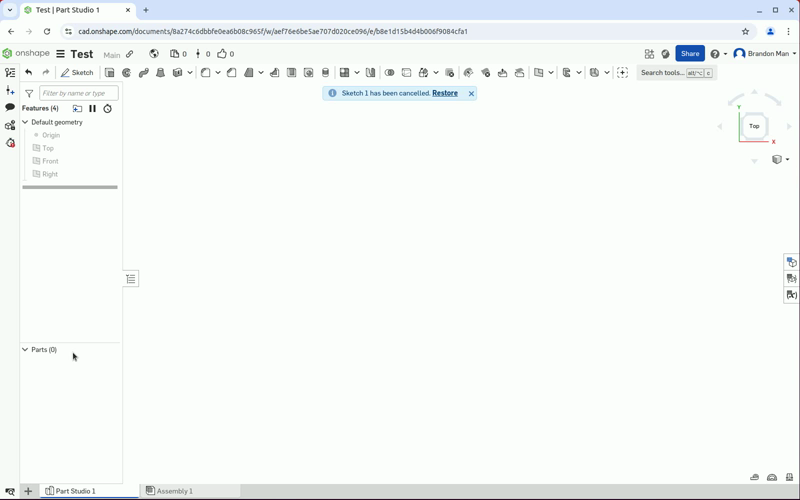
key(shift+p)
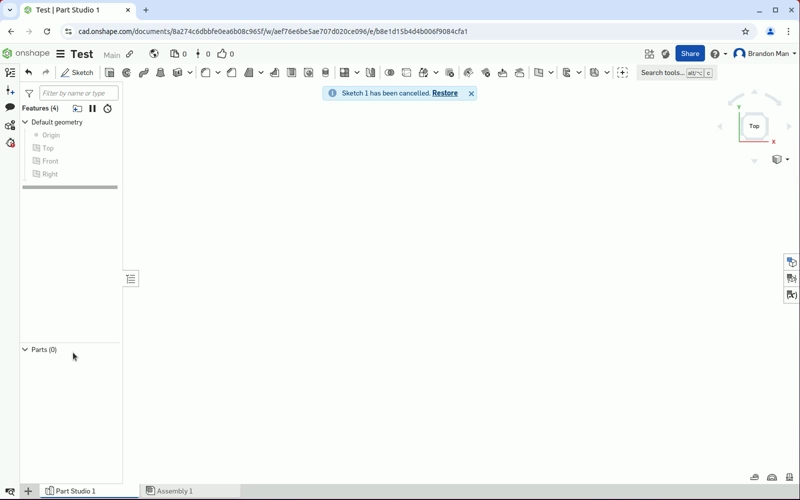
key(space)
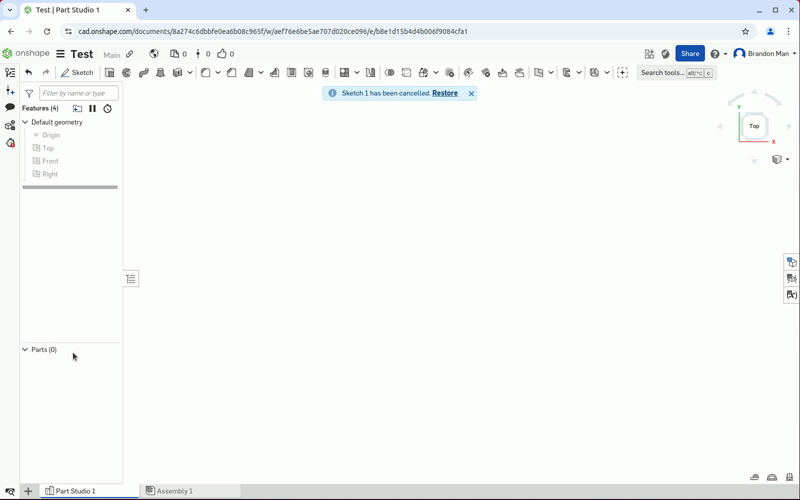
key_down(shift)
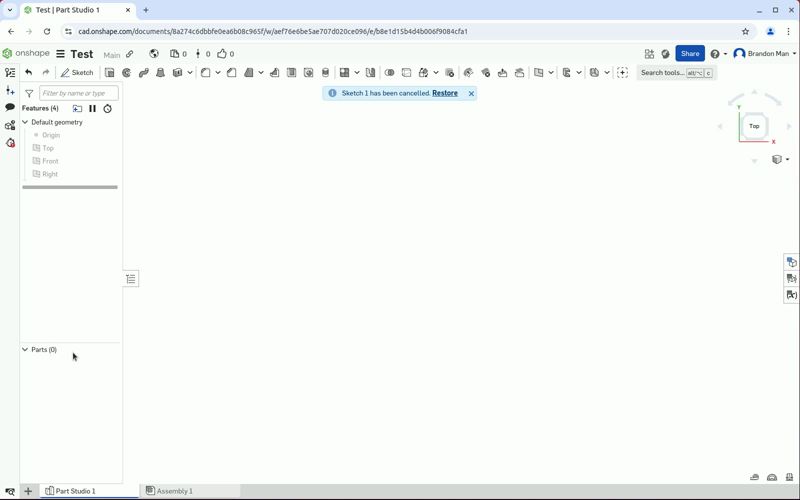
key(up)
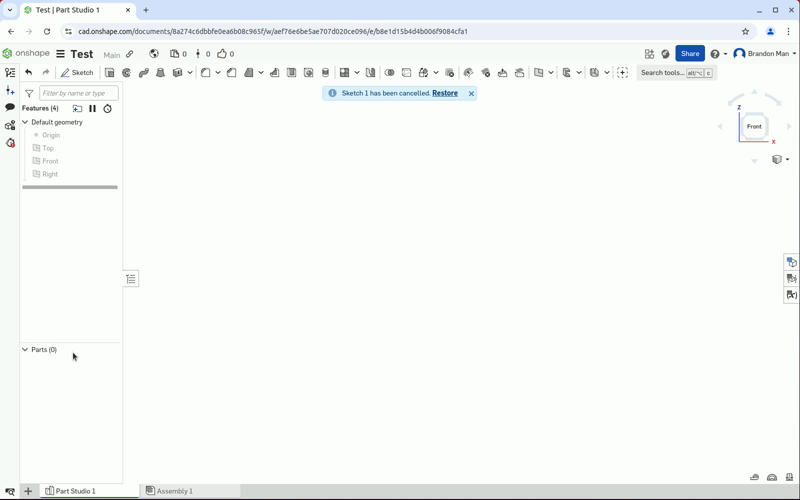
key_up(shift)
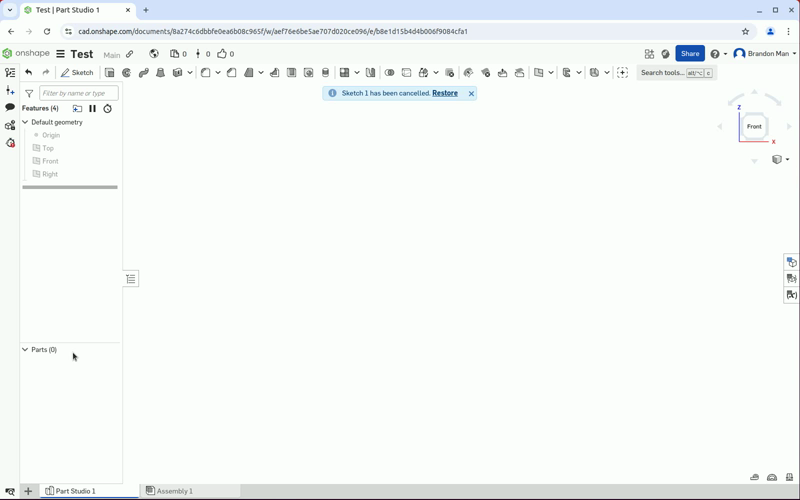
mouse_move(73, 352)
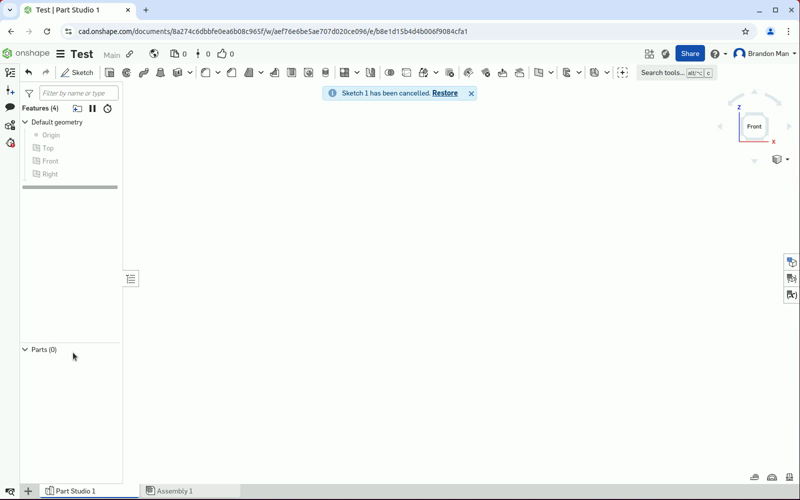
key(shift+y)
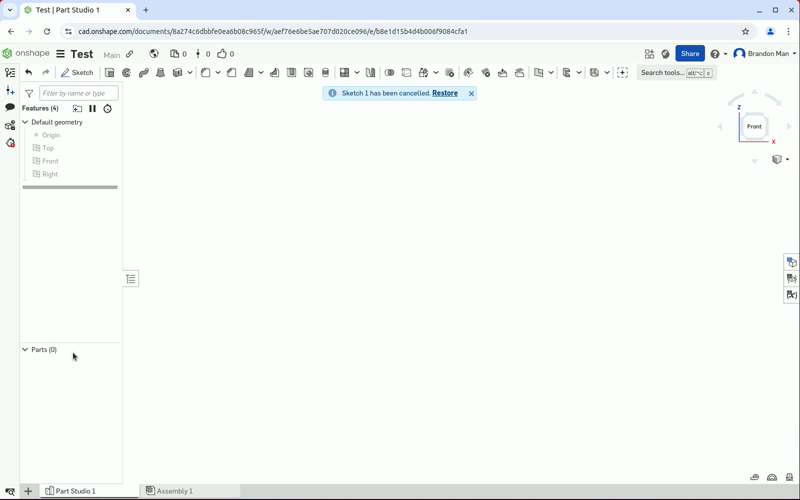
key(shift+s)
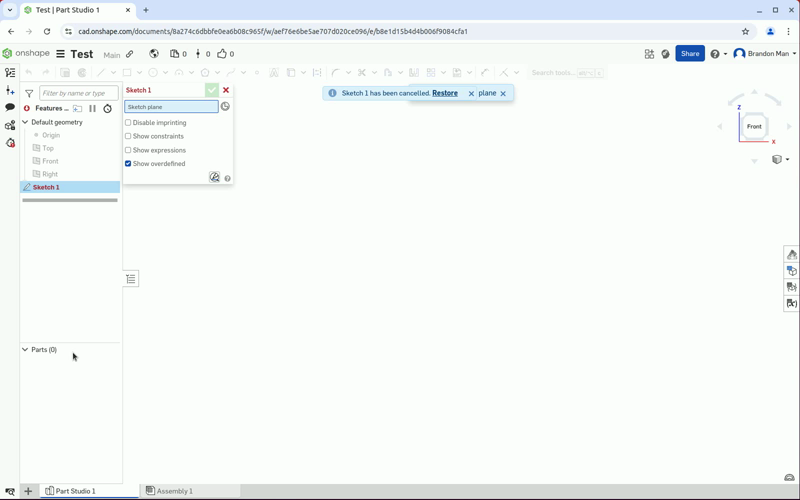
mouse_move(73, 163)
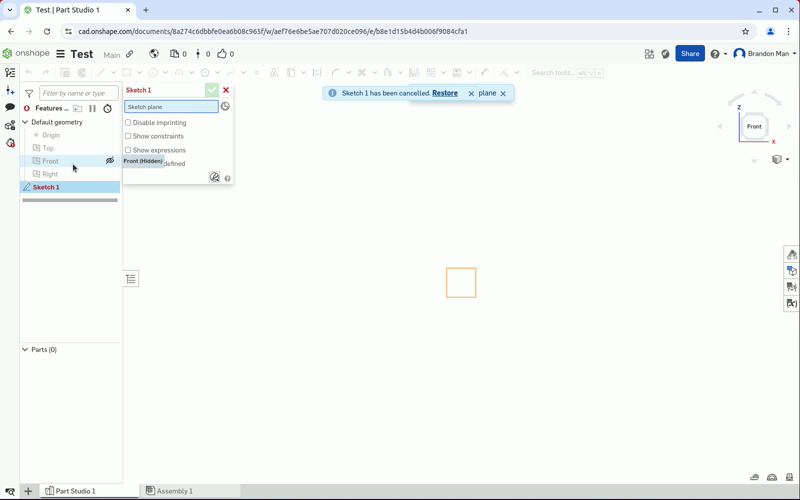
click(73, 163)
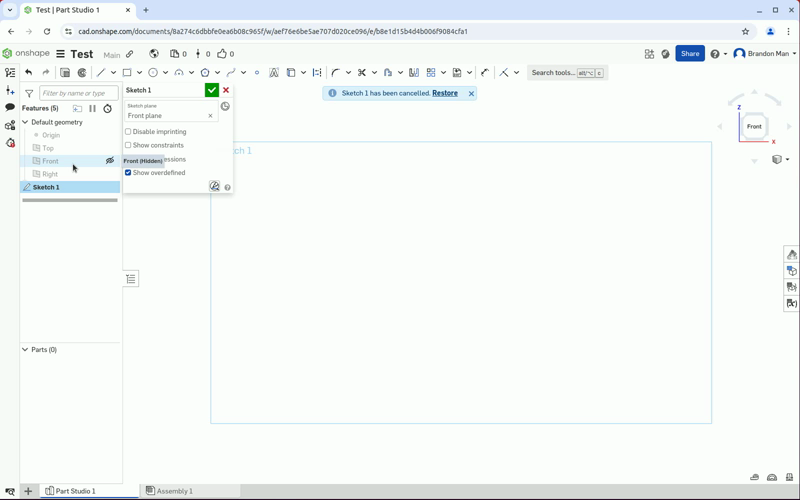
mouse_move(73, 352)
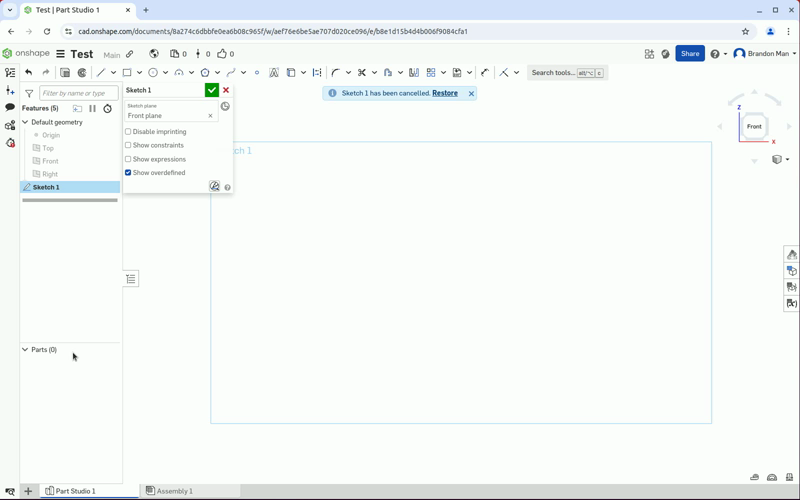
key(y)
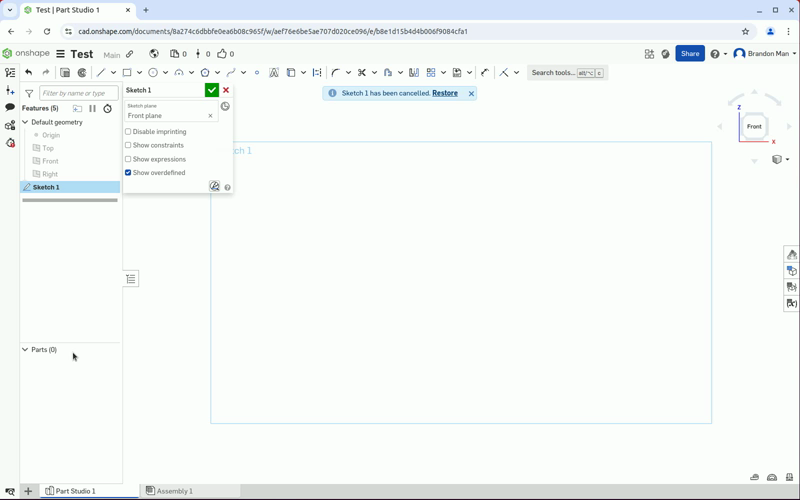
key(l)
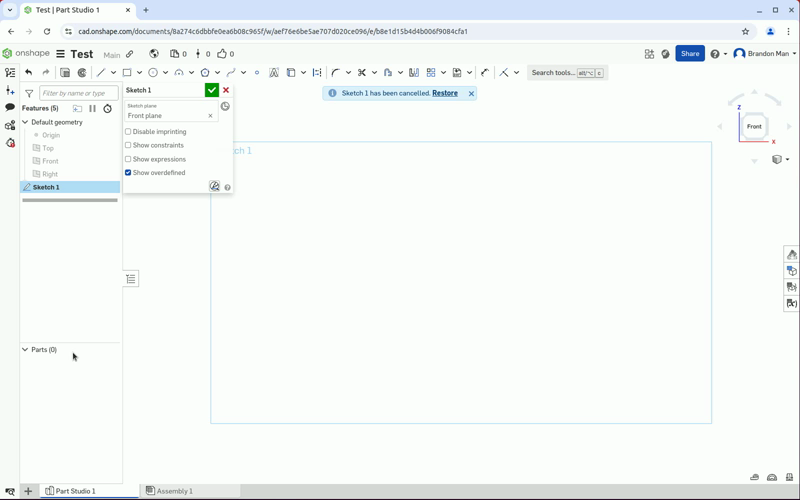
key_down(shift)
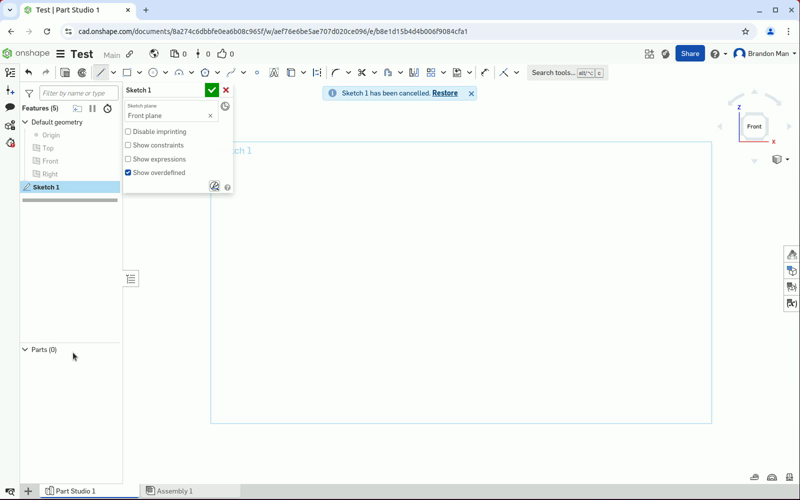
mouse_move(348, 282)
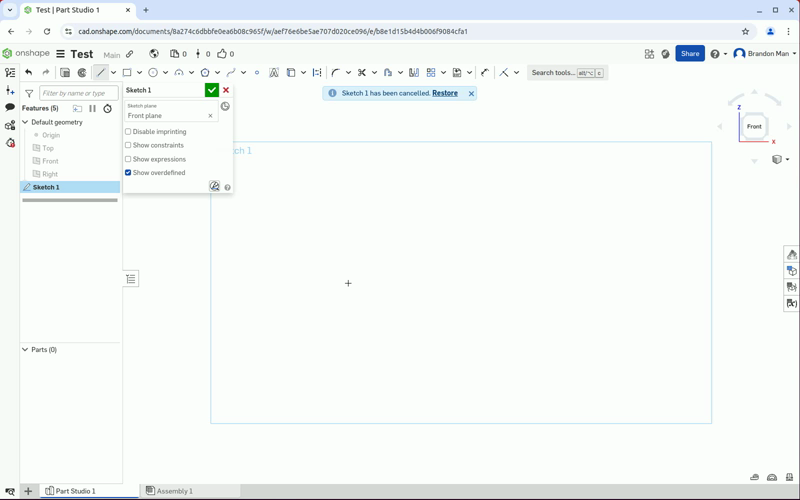
click(348, 282)
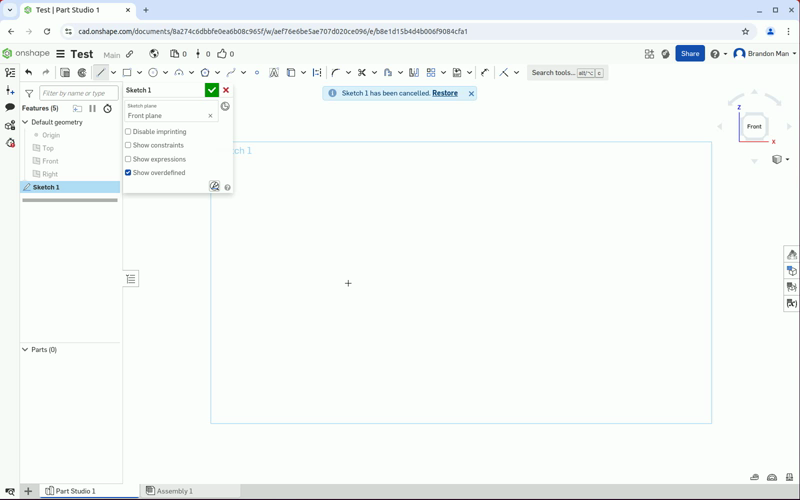
key_up(shift)
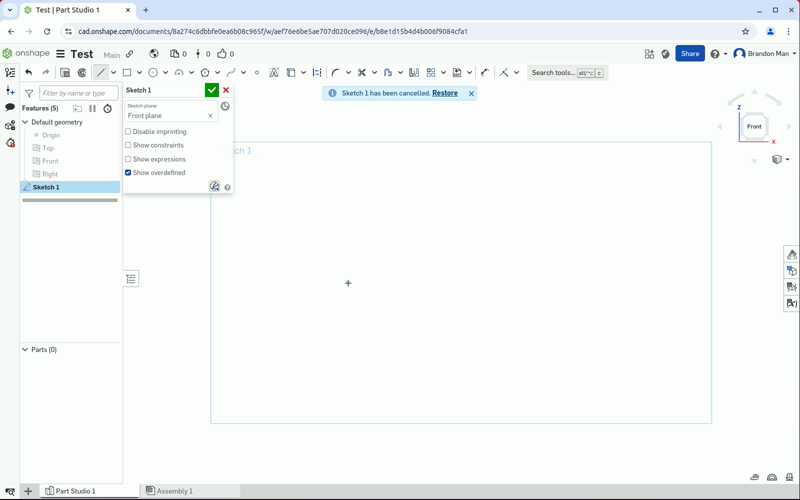
key_down(shift)
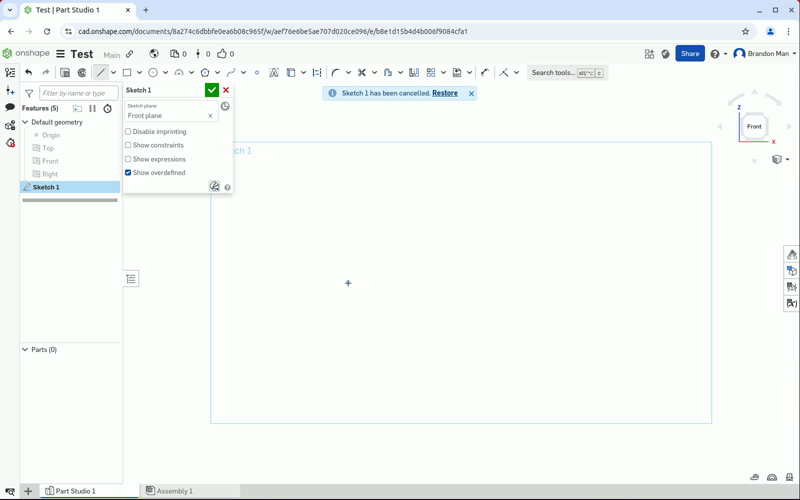
mouse_move(460, 282)
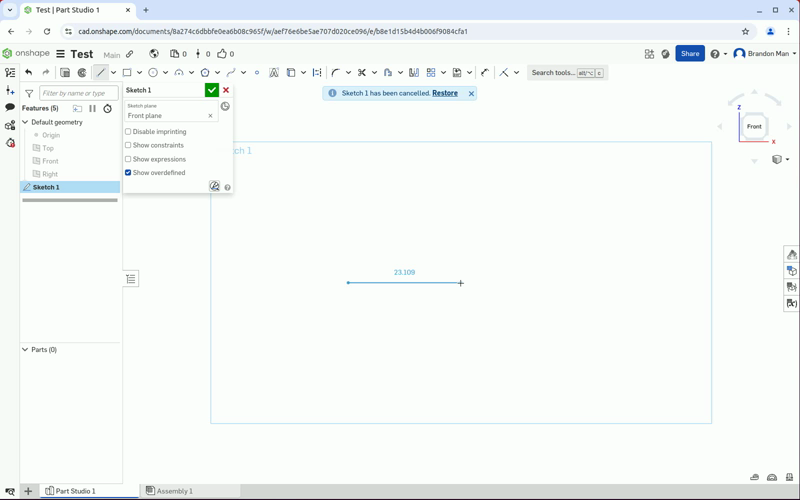
click(460, 282)
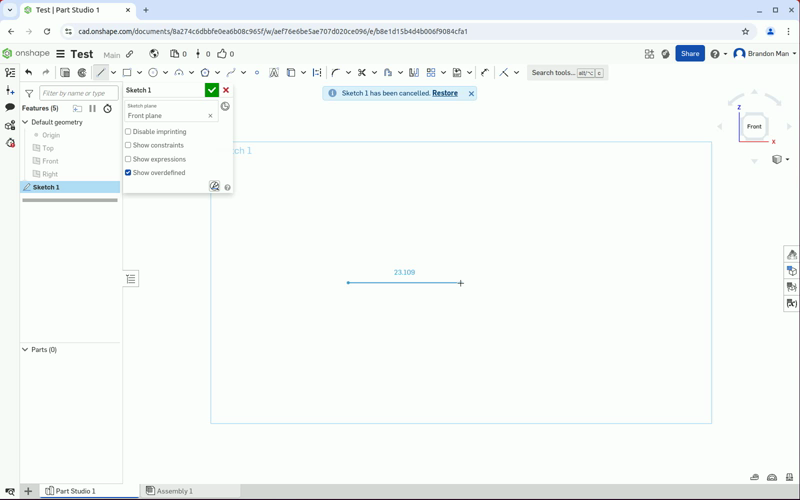
key_up(shift)
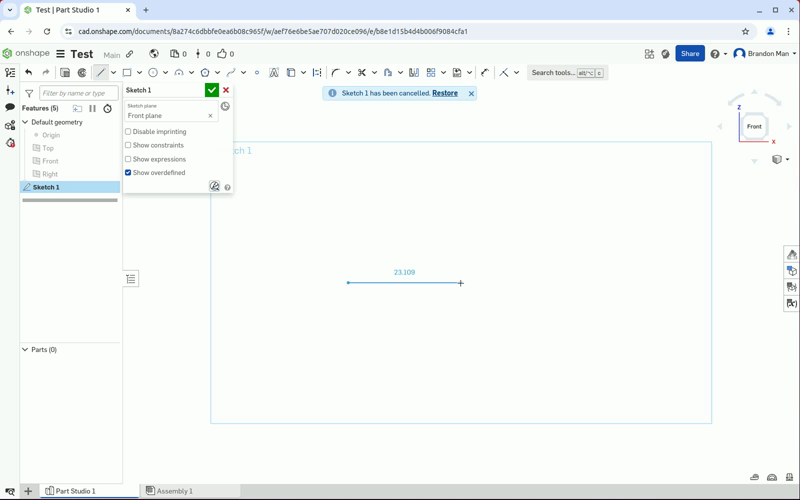
key_down(shift)
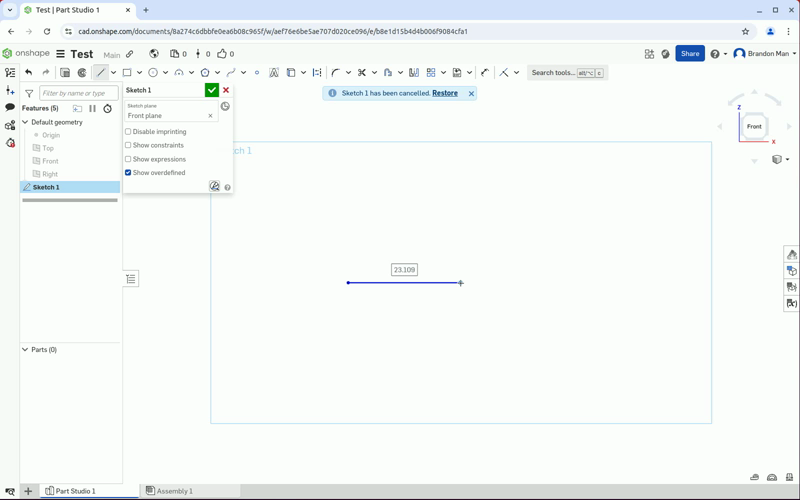
mouse_move(460, 213)
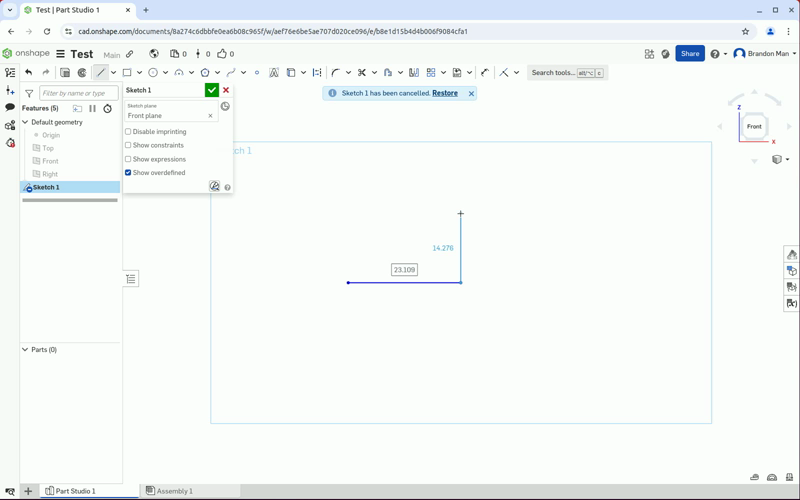
click(460, 213)
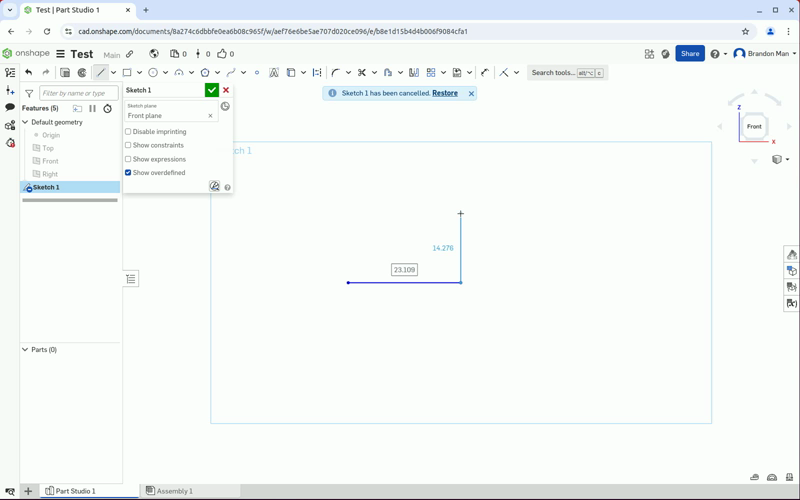
key_up(shift)
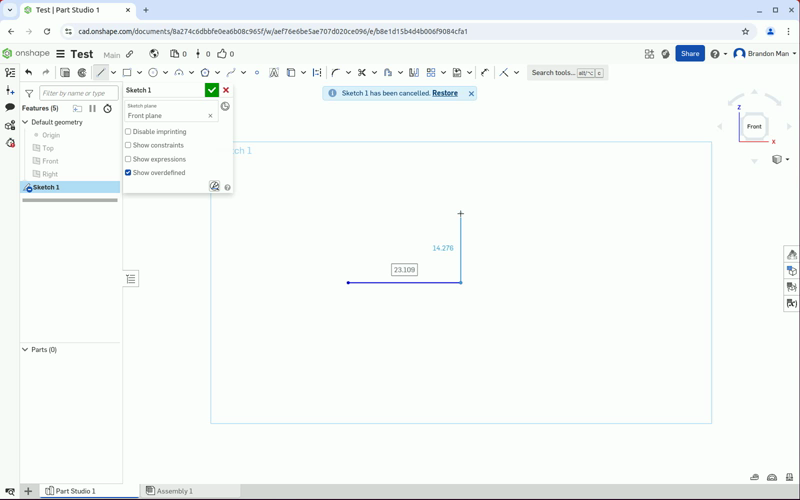
key_down(shift)
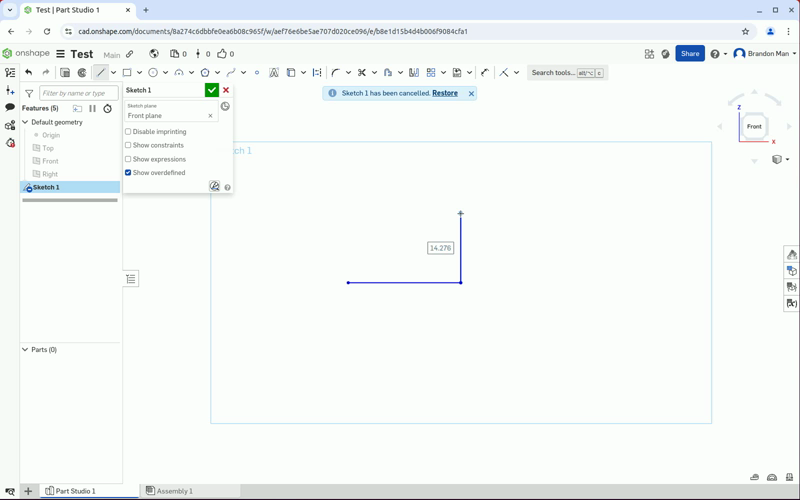
mouse_move(348, 213)
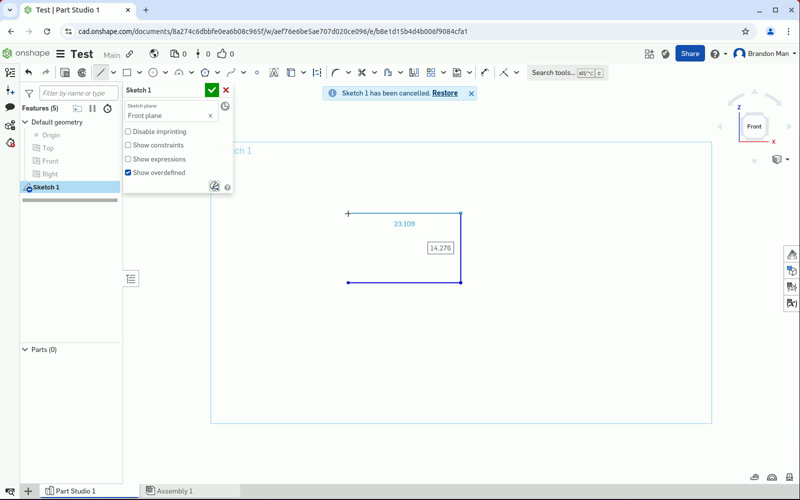
click(348, 213)
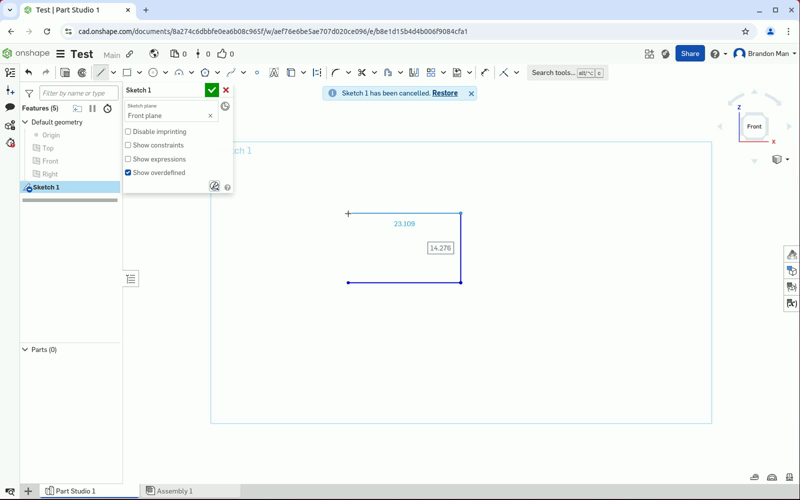
key_up(shift)
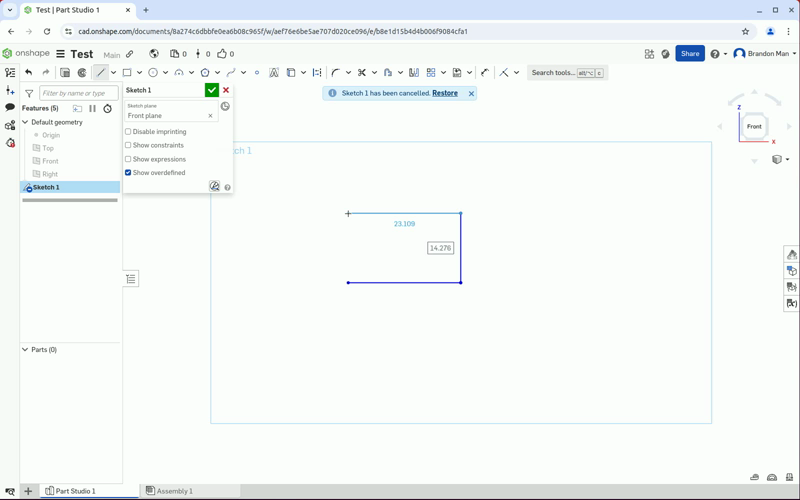
key_down(shift)
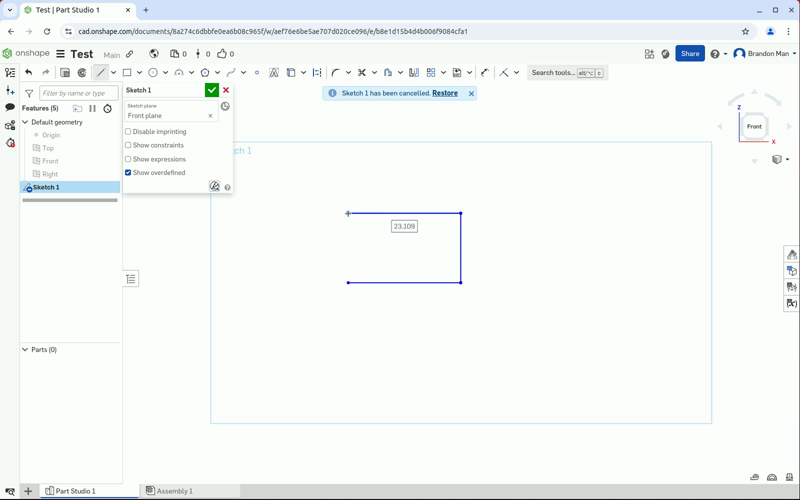
mouse_move(348, 282)
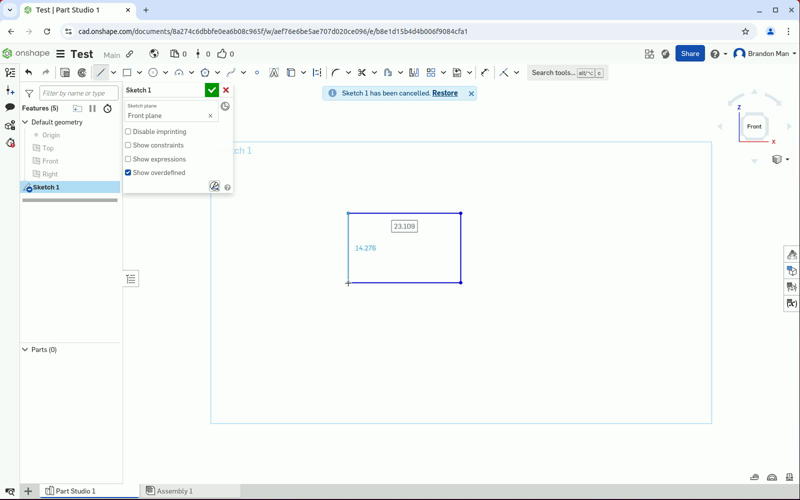
key_up(shift)
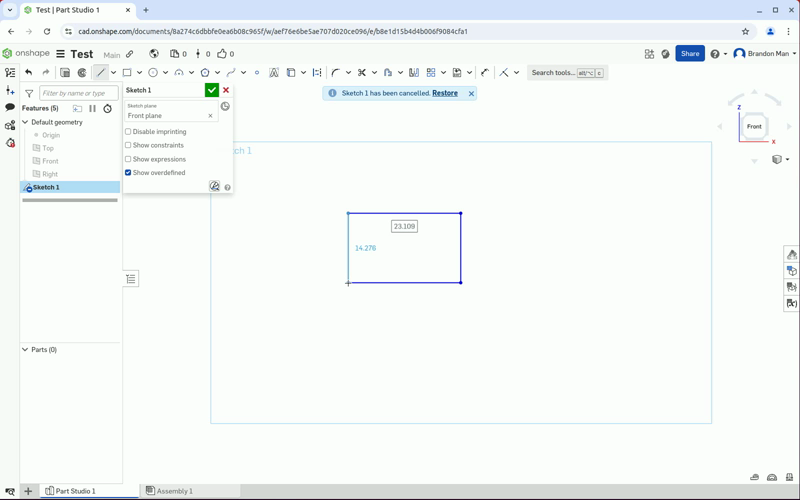
click(348, 282)
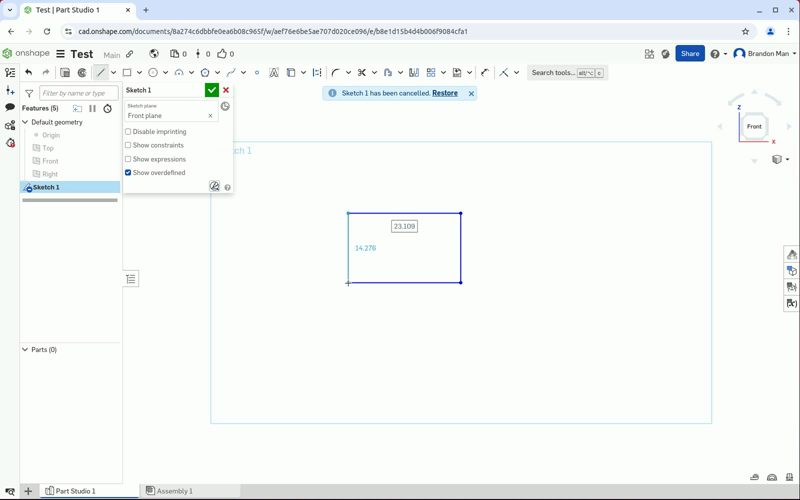
key(esc)
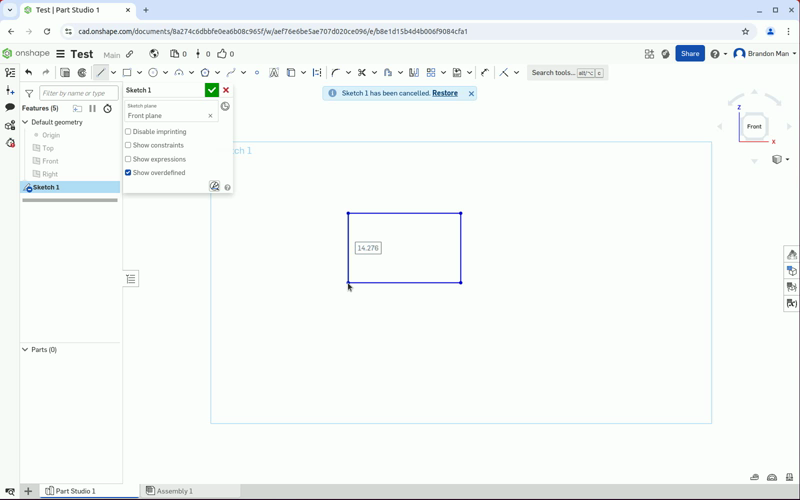
mouse_move(368, 272)
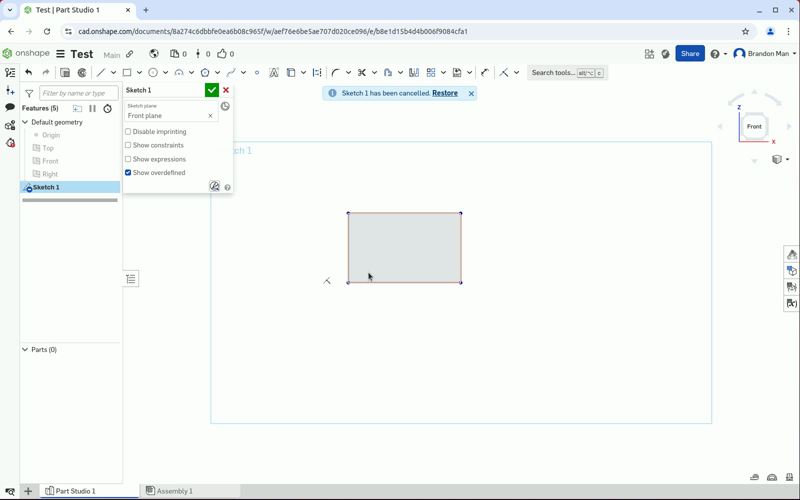
click(368, 272)
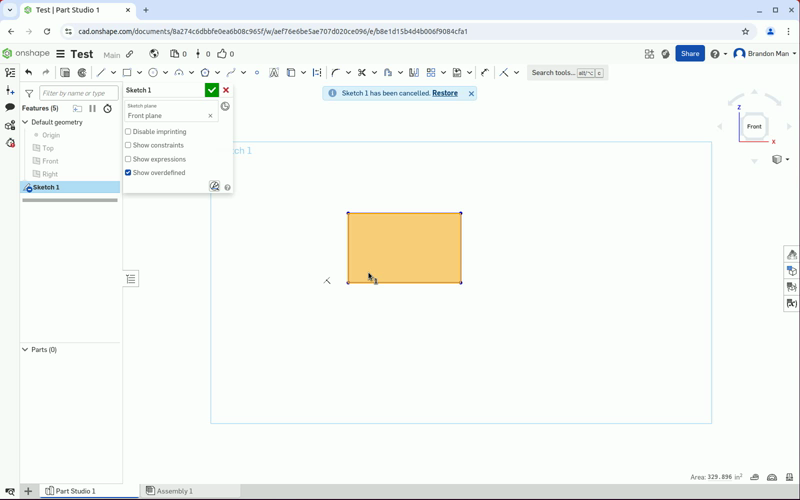
mouse_move(73, 352)
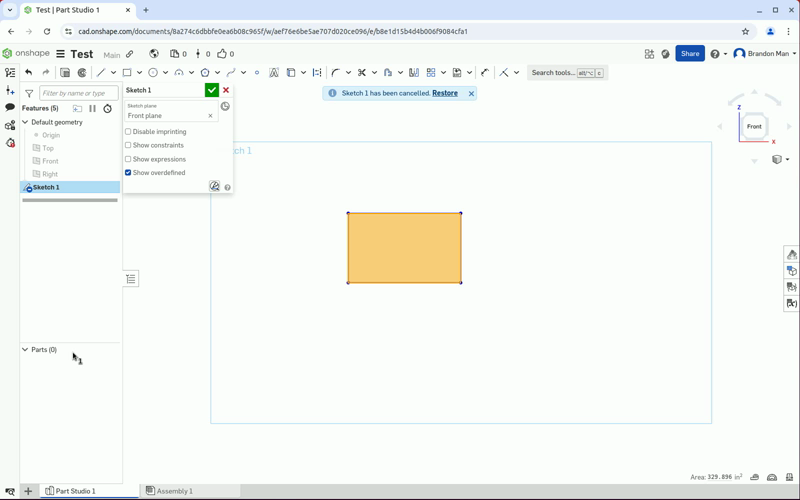
key(shift+y)
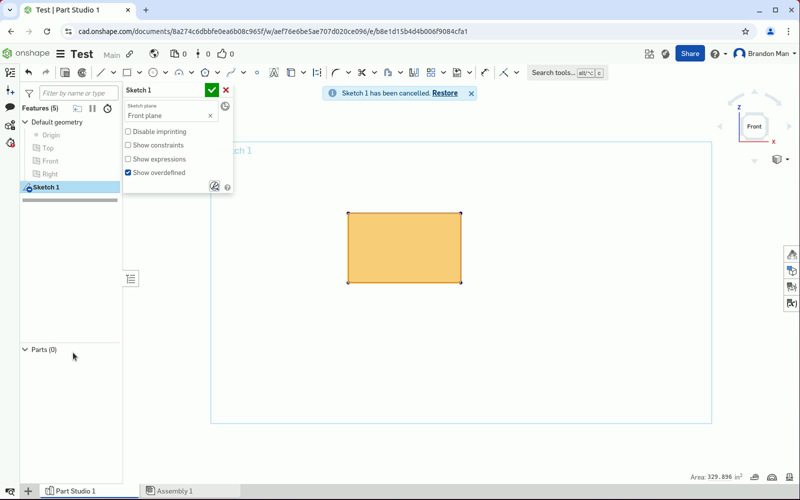
key(shift+e)
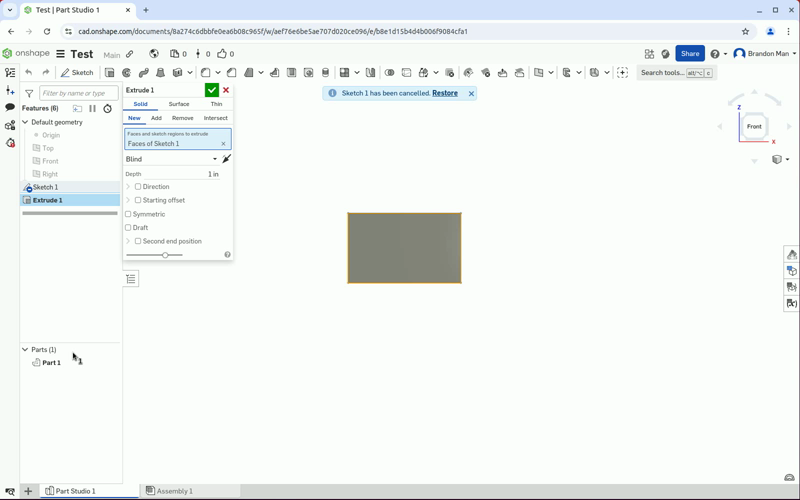
mouse_move(143, 106)
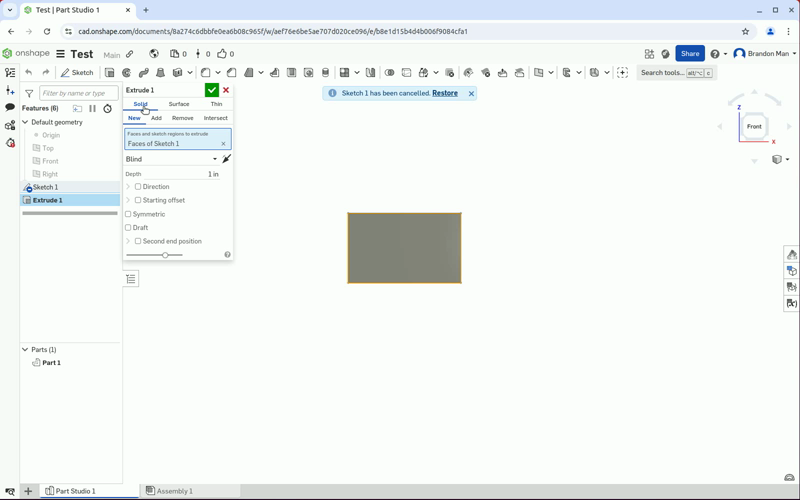
click(143, 106)
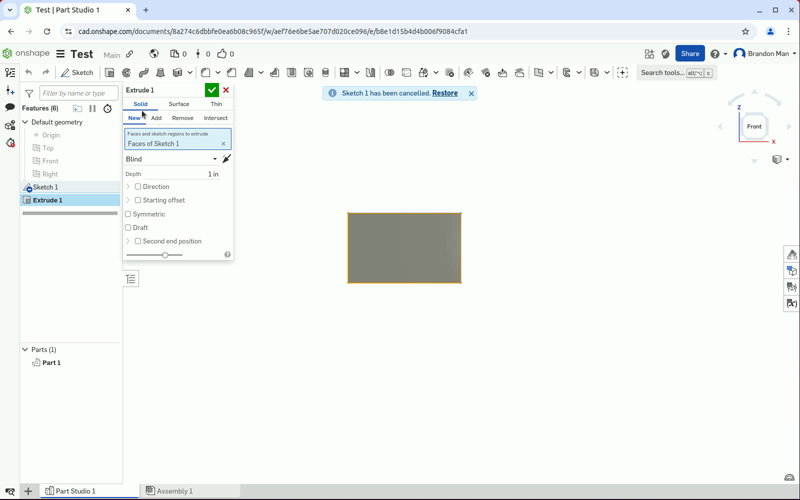
mouse_move(137, 120)
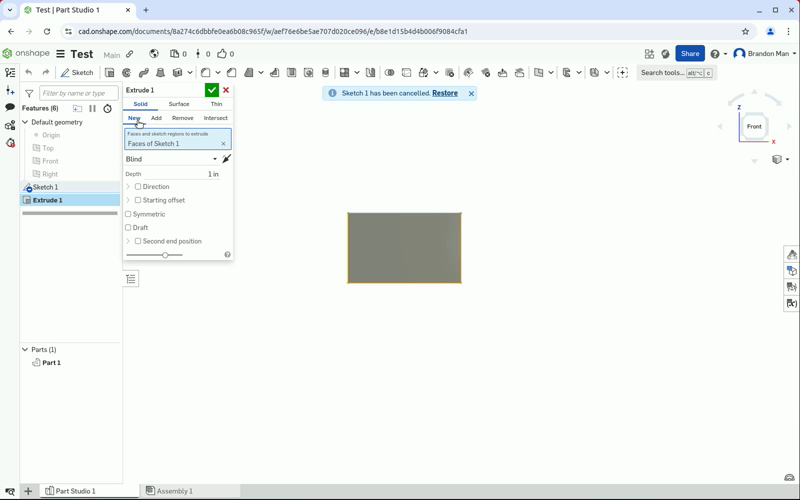
click(137, 120)
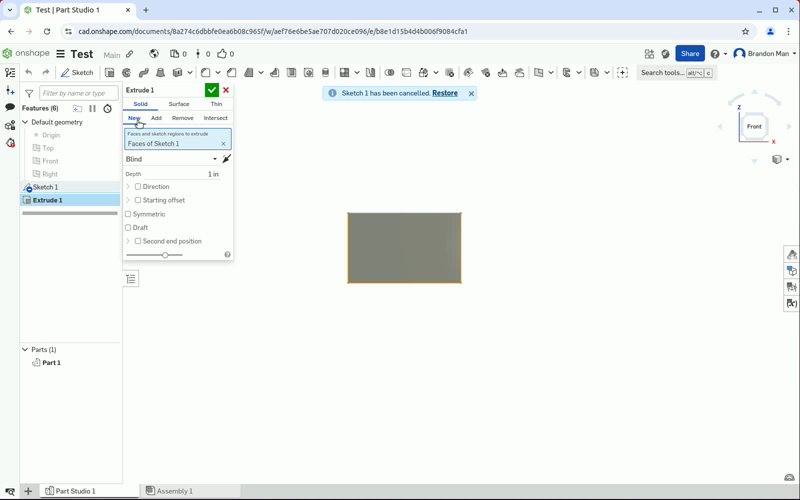
key(tab, 4)
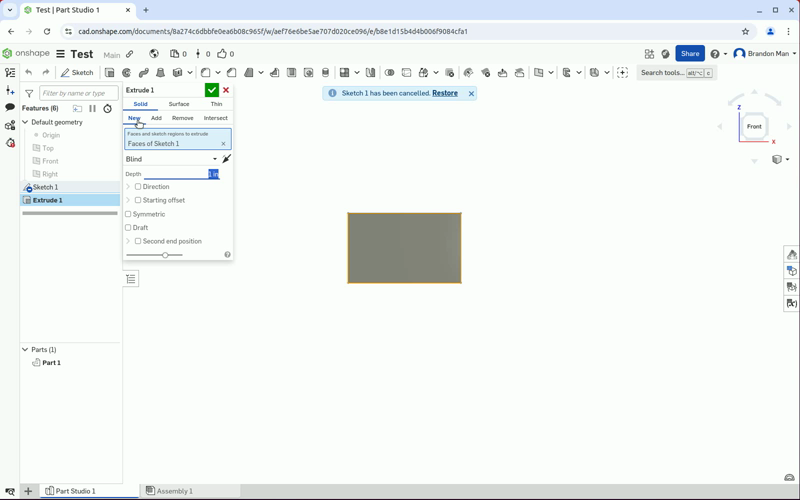
text(14.443)
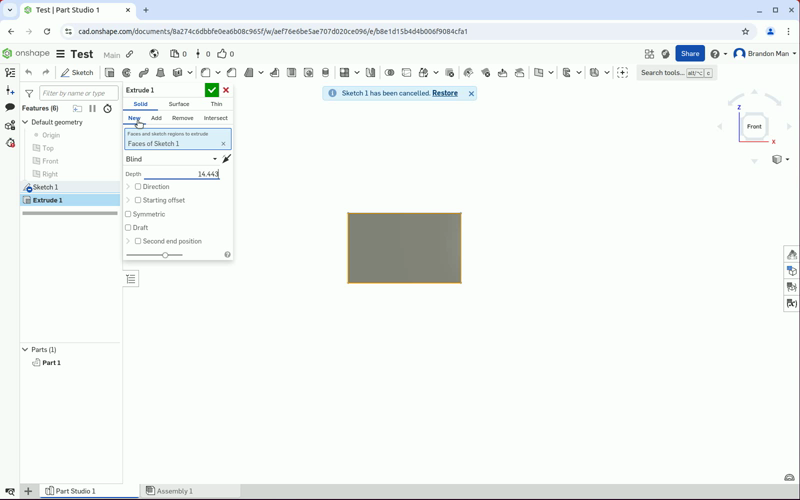
key(enter)
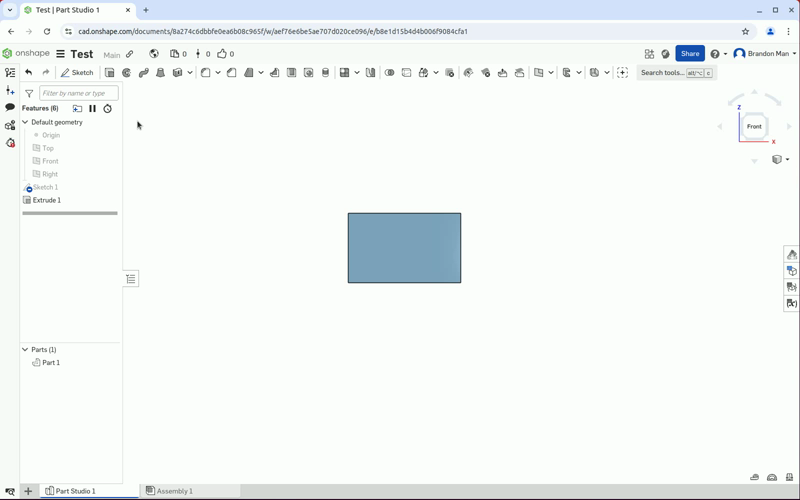
key(shift+h)
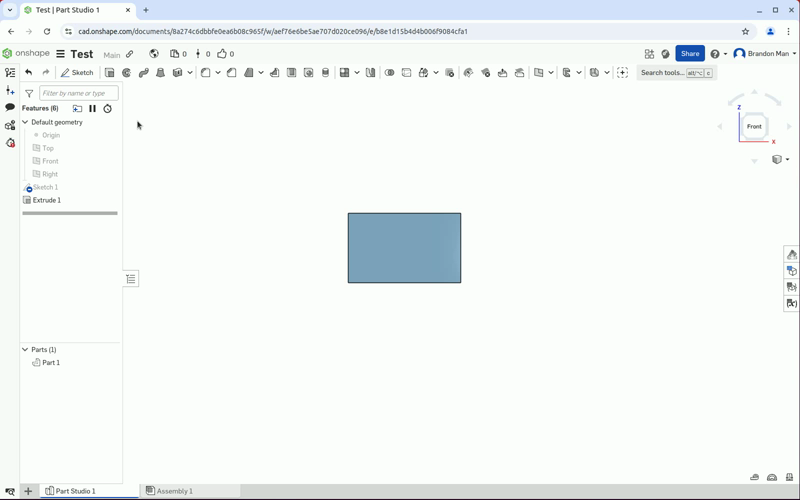
key(shift+h)
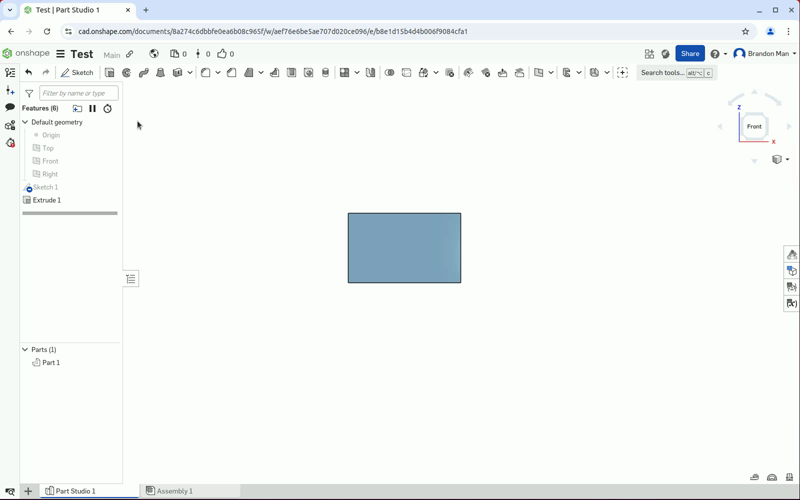
mouse_move(73, 189)
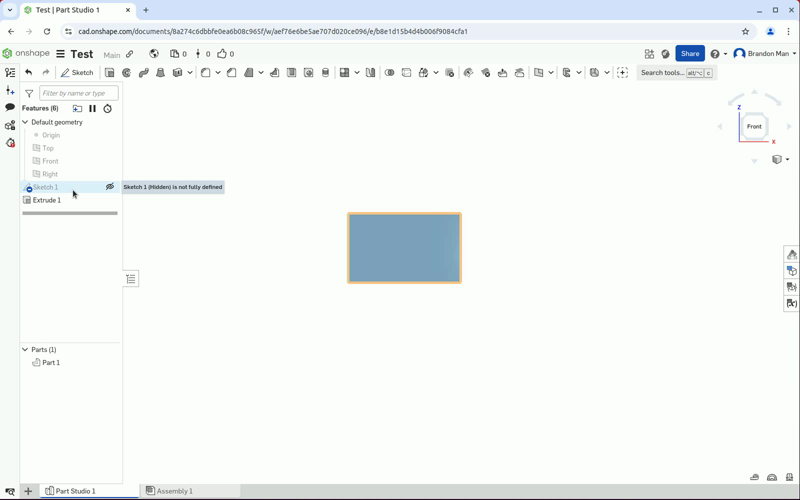
click(73, 189)
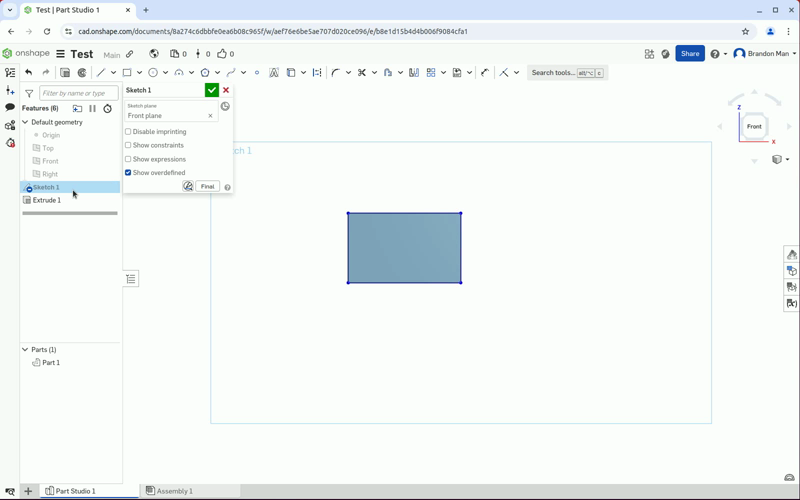
mouse_move(229, 92)
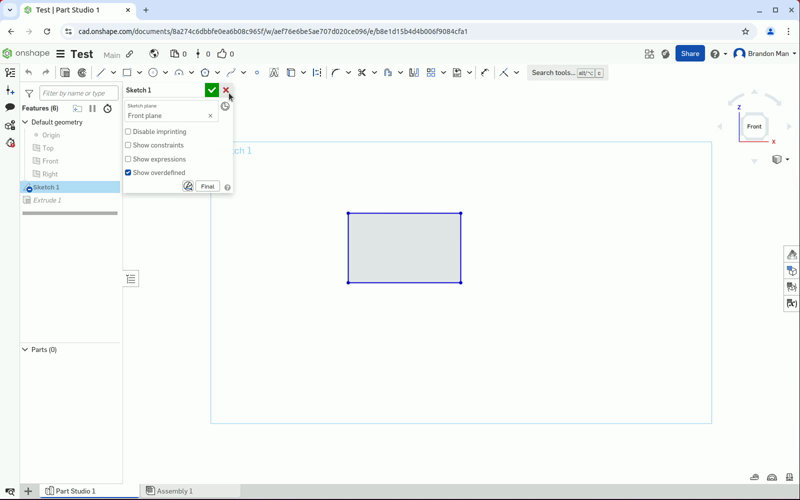
click(229, 92)
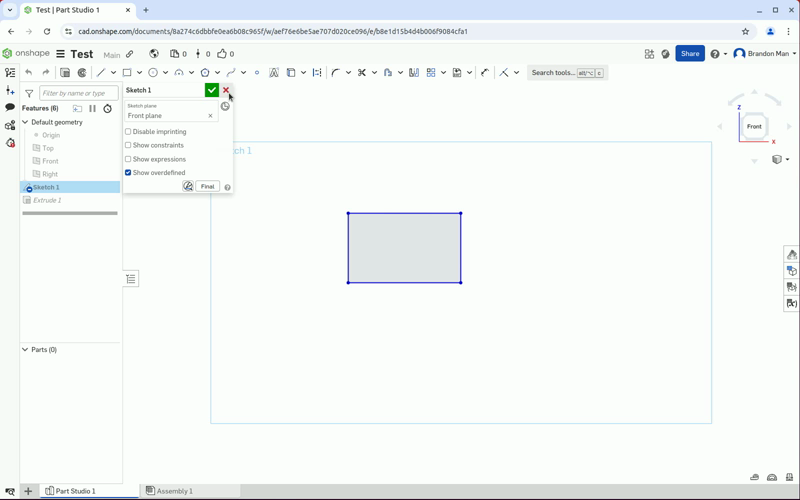
key(shift+s)
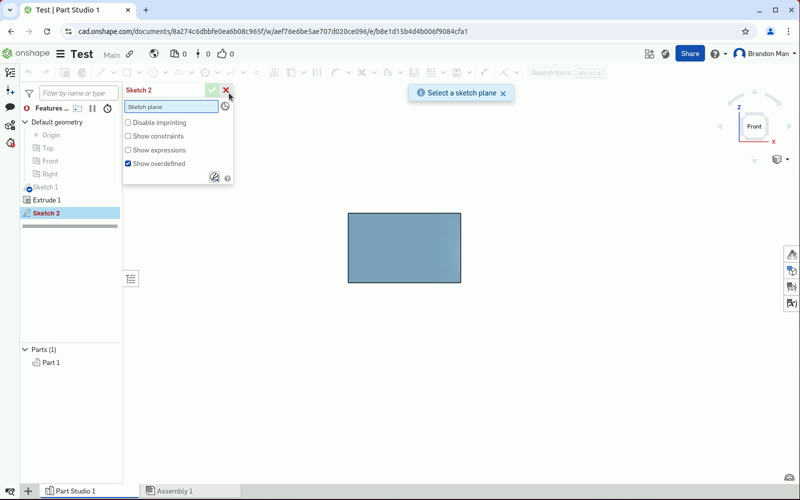
mouse_move(73, 163)
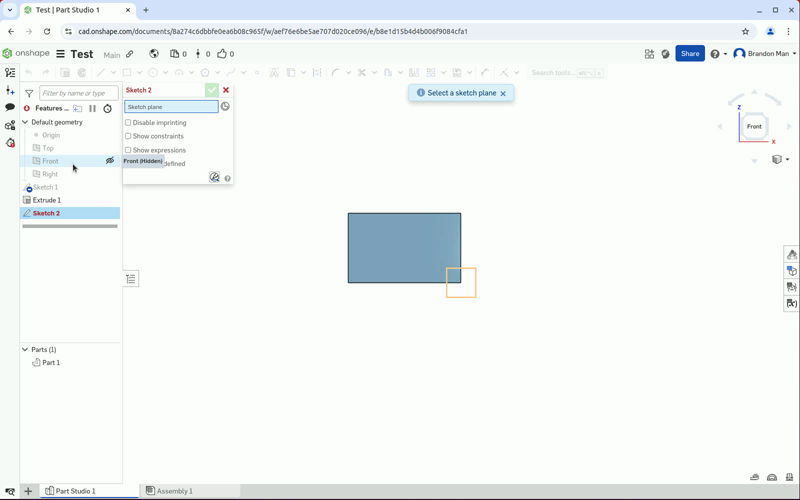
click(73, 163)
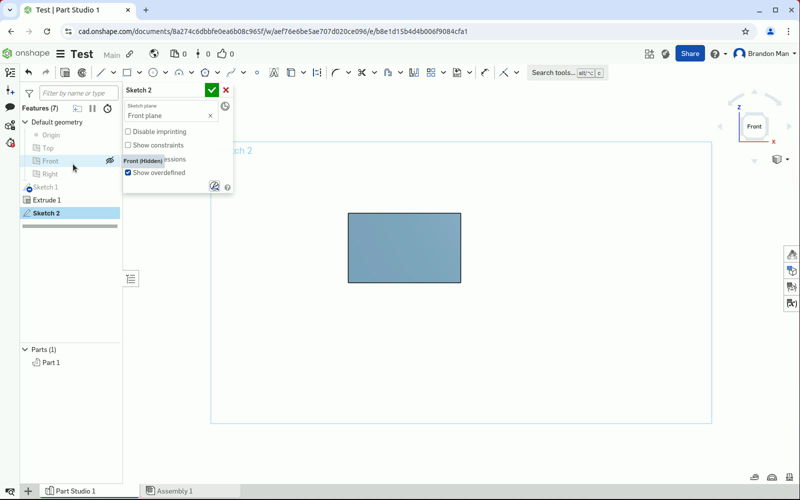
mouse_move(73, 352)
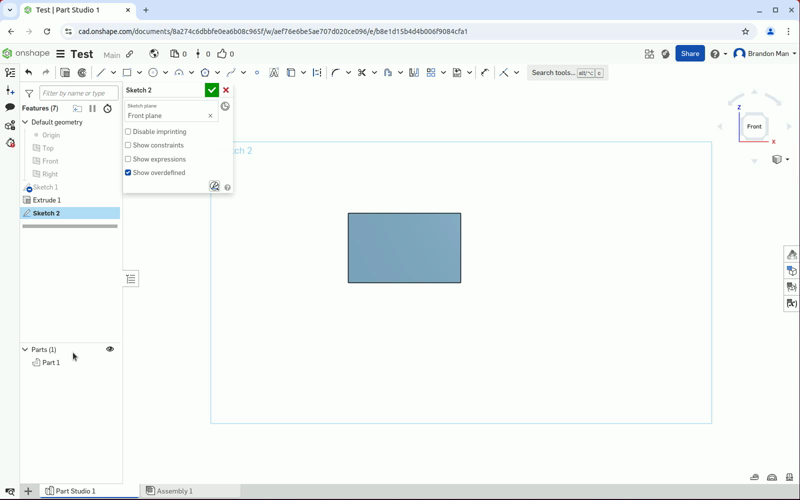
key(y)
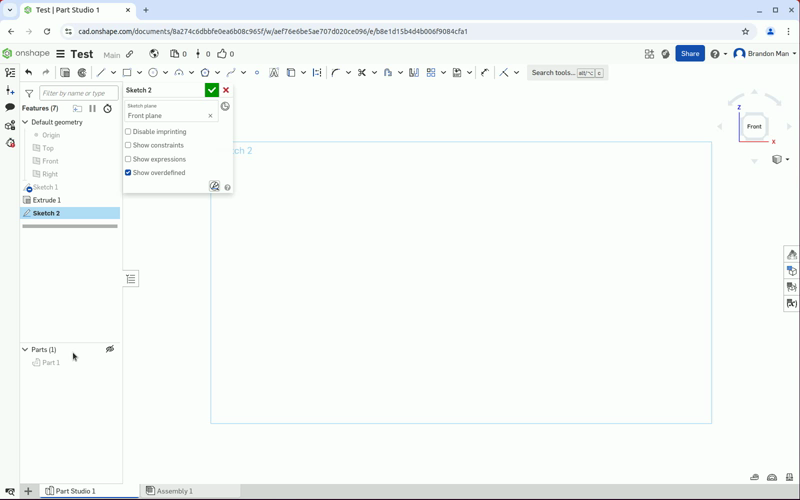
key(l)
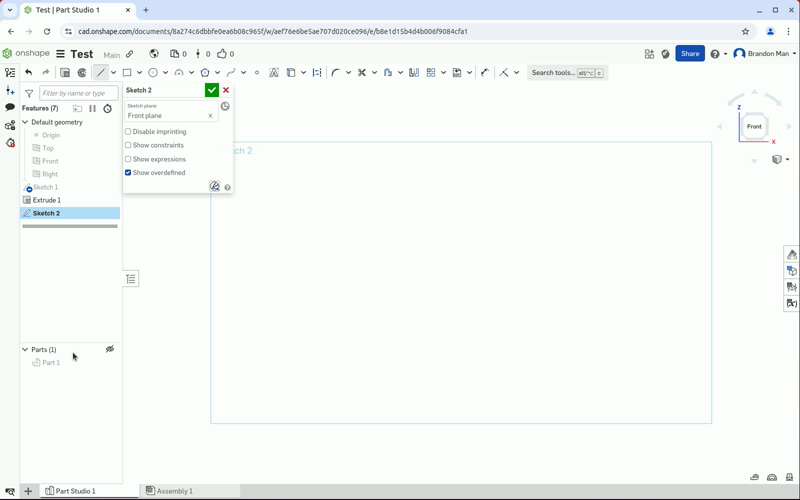
key_down(shift)
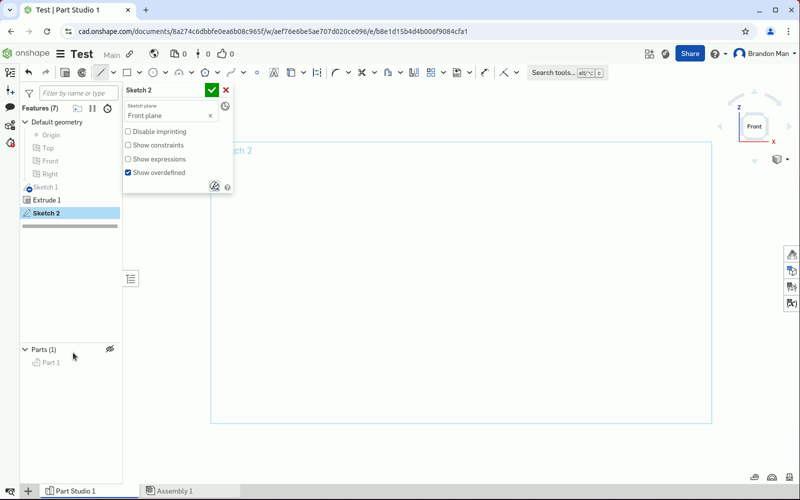
mouse_move(390, 212)
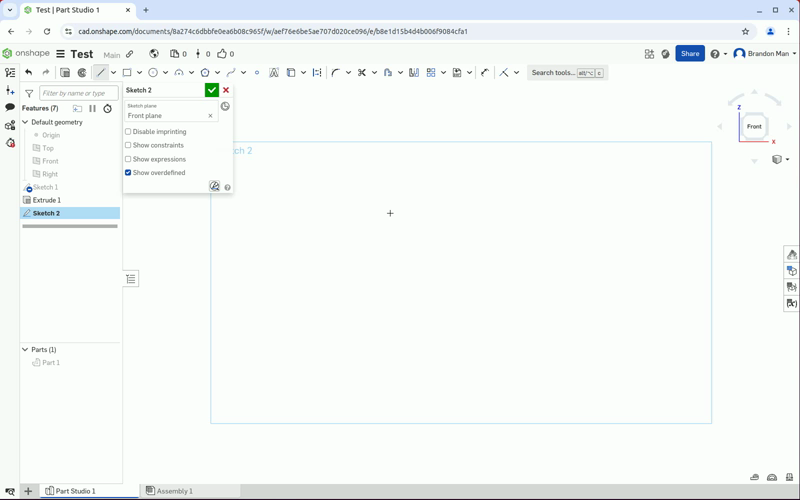
click(390, 212)
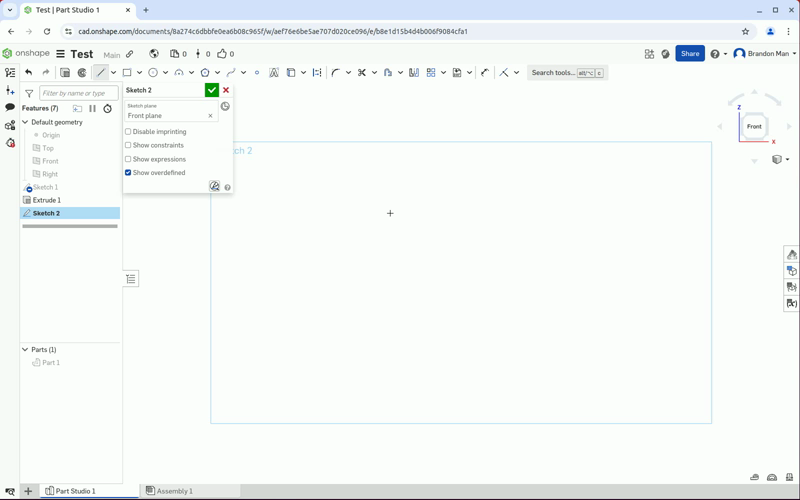
key_up(shift)
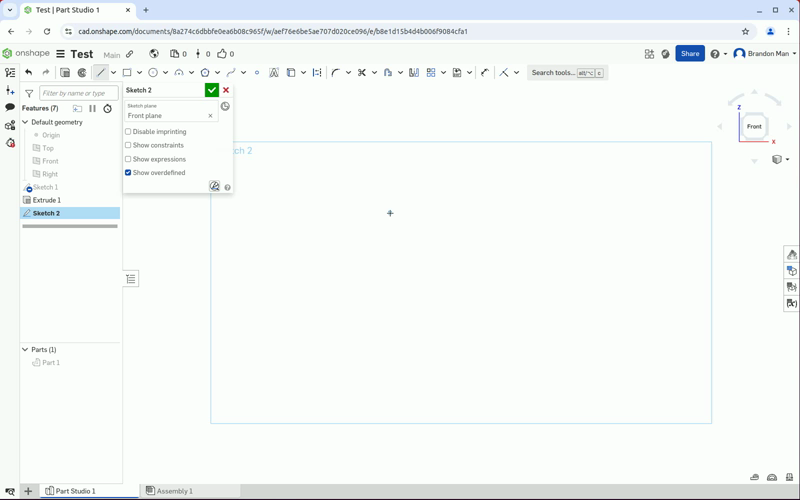
key_down(shift)
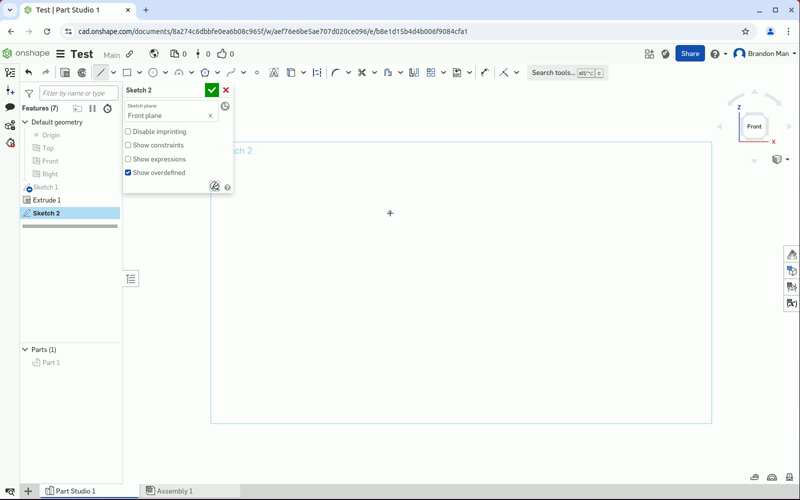
mouse_move(460, 283)
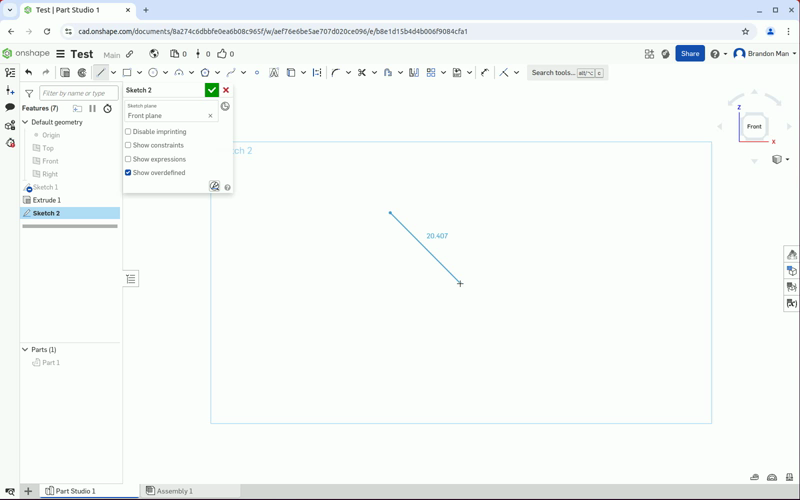
click(460, 283)
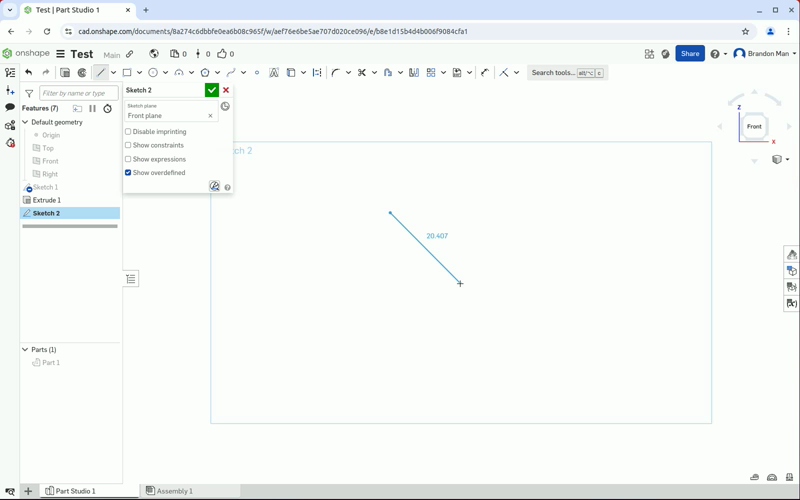
key_up(shift)
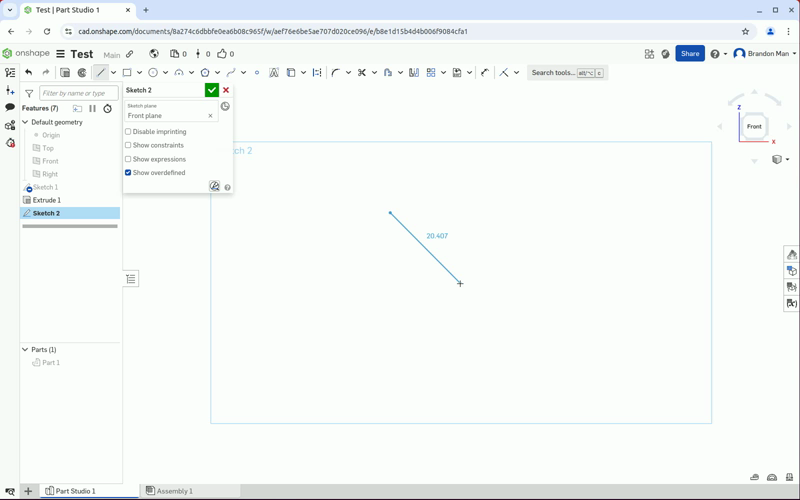
key_down(shift)
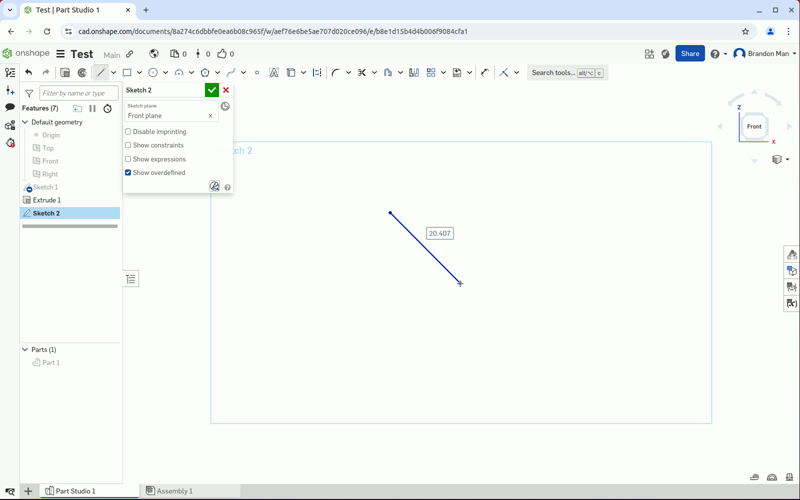
mouse_move(460, 211)
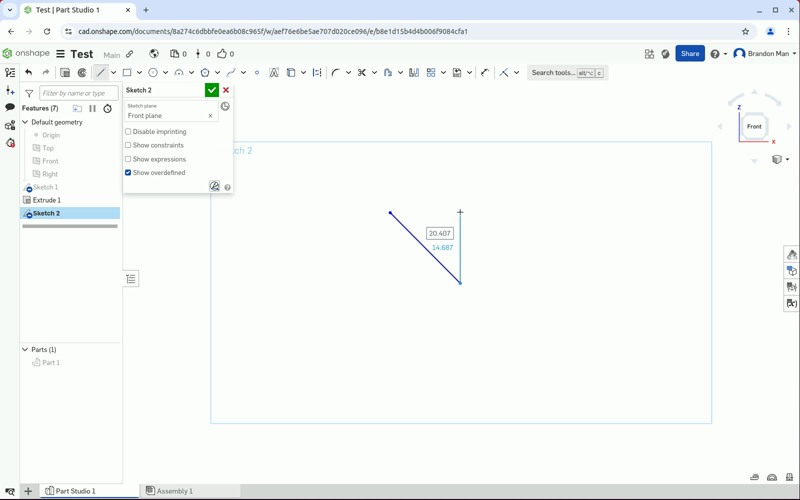
click(460, 211)
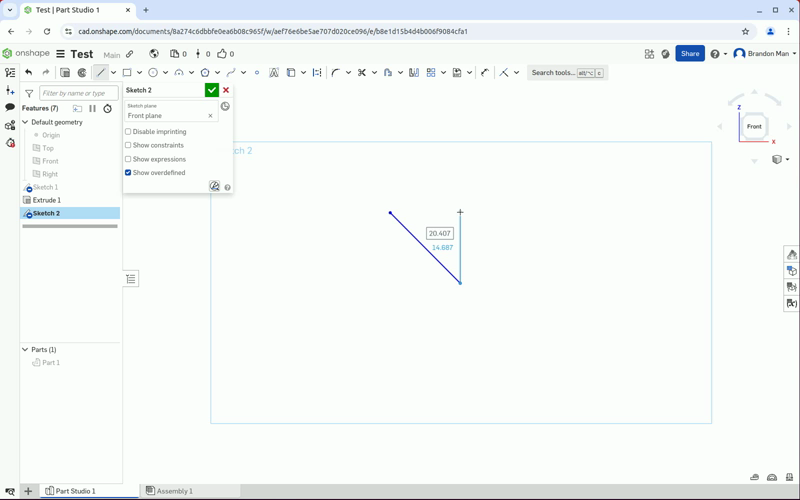
key_up(shift)
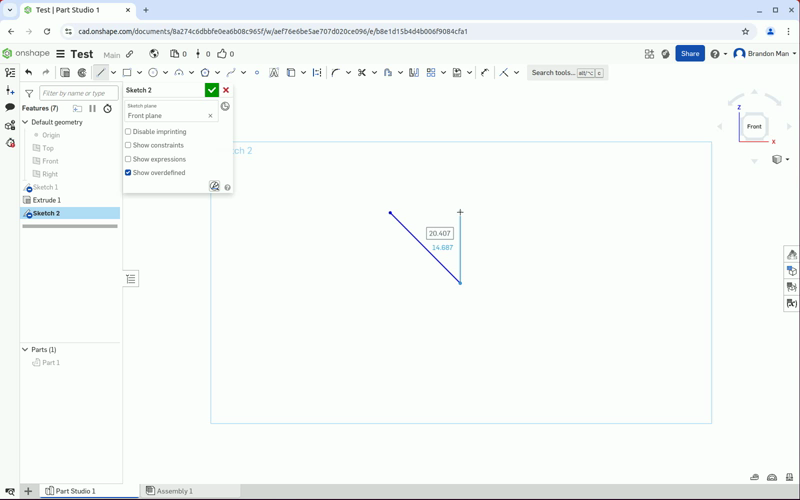
key_down(shift)
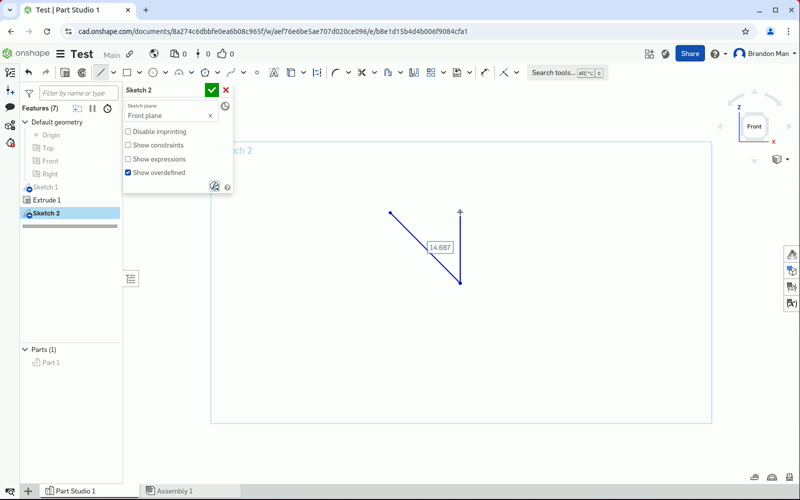
mouse_move(390, 212)
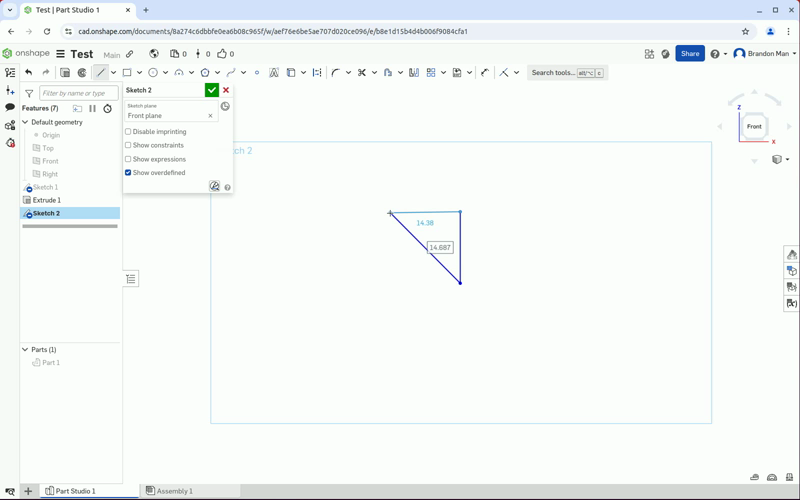
key_up(shift)
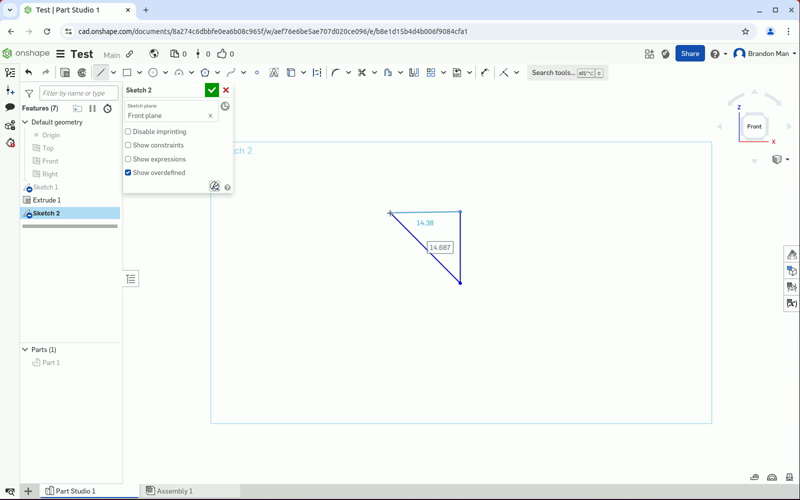
click(390, 212)
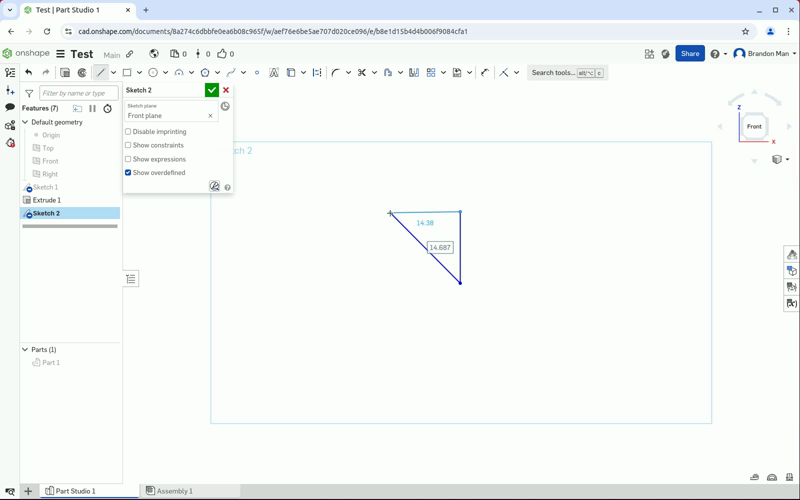
key(esc)
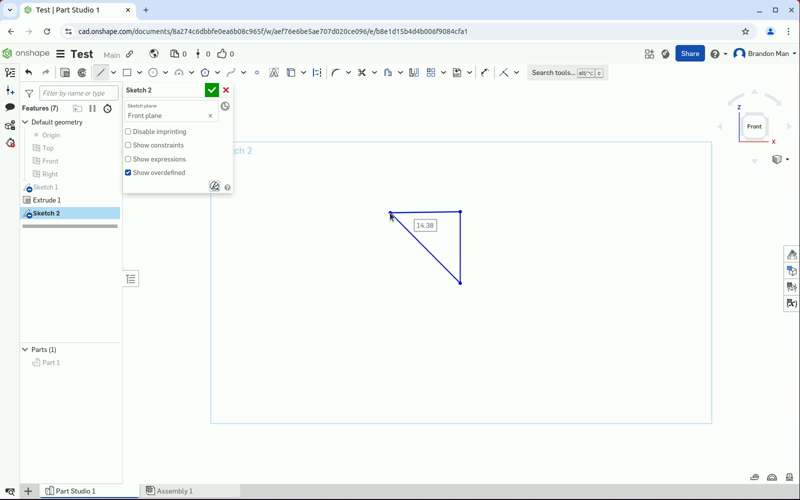
mouse_move(432, 245)
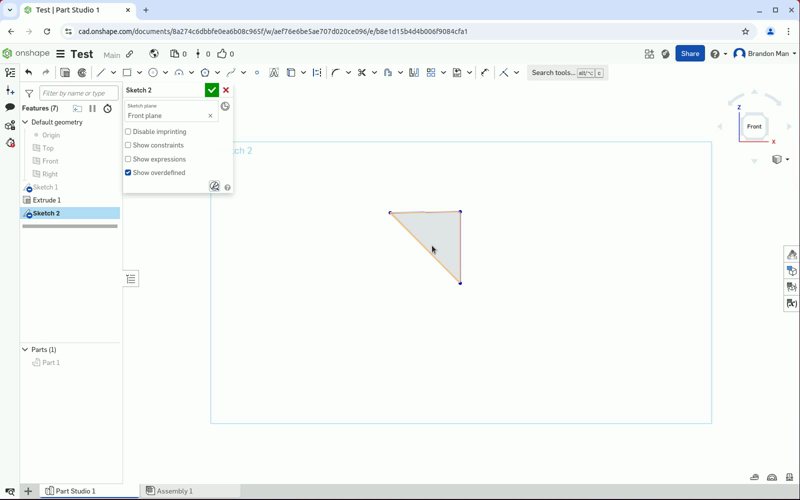
click(432, 245)
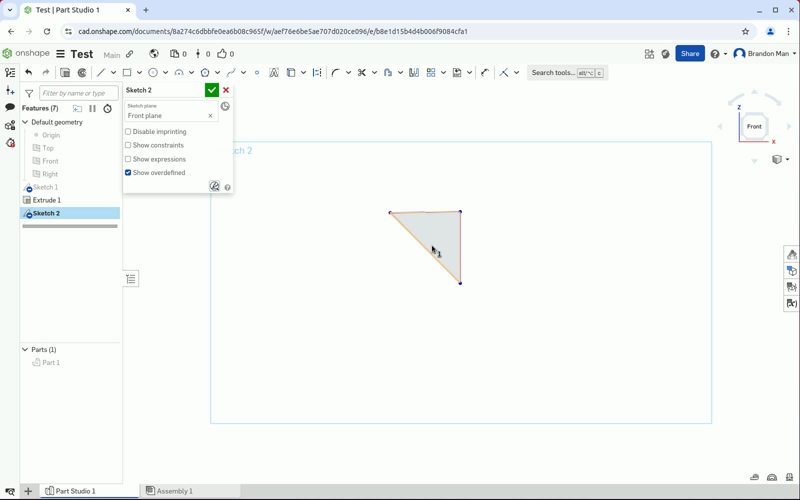
mouse_move(73, 352)
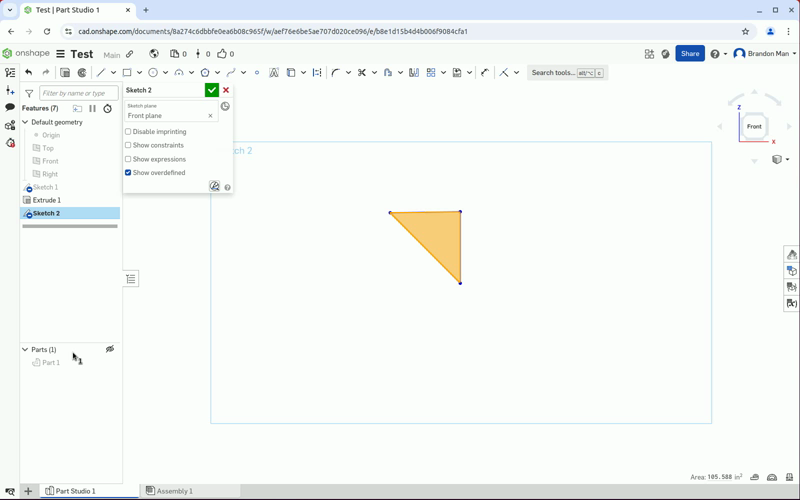
key(shift+y)
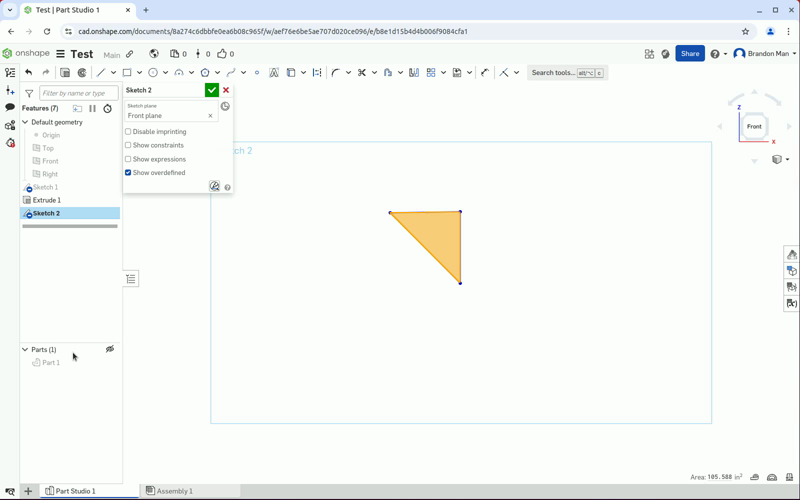
key(shift+e)
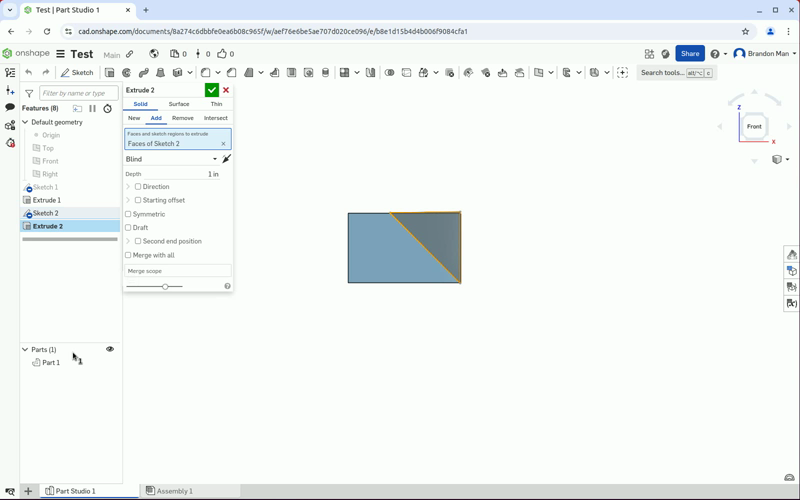
mouse_move(143, 106)
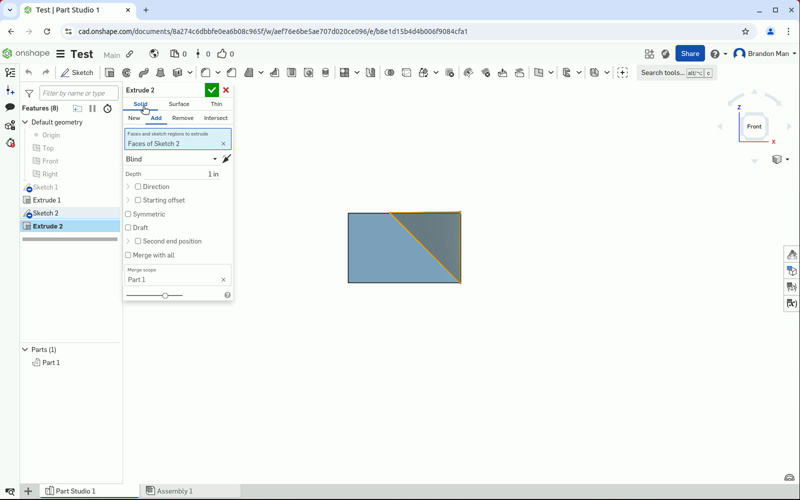
click(143, 106)
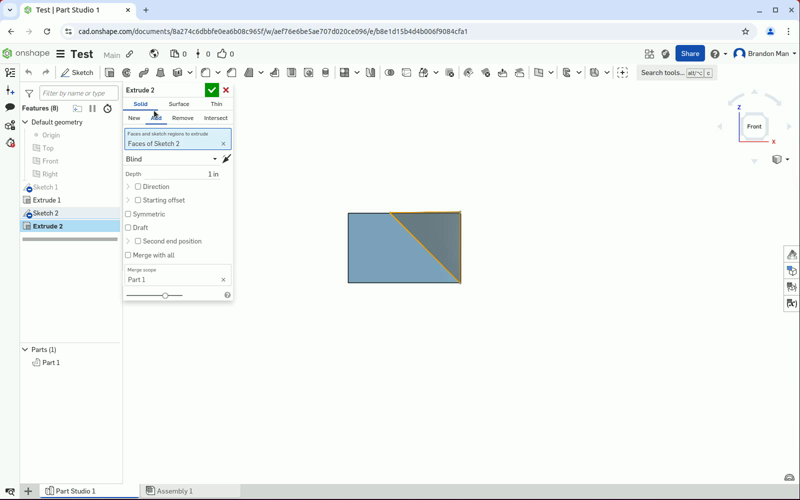
mouse_move(186, 120)
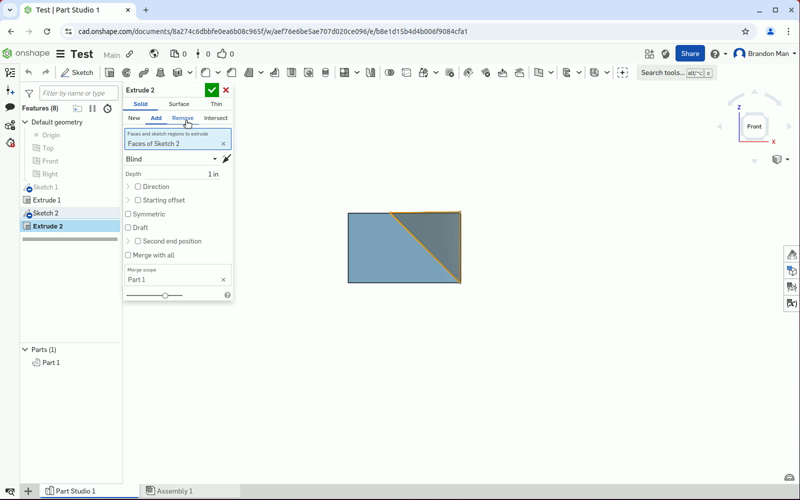
click(186, 120)
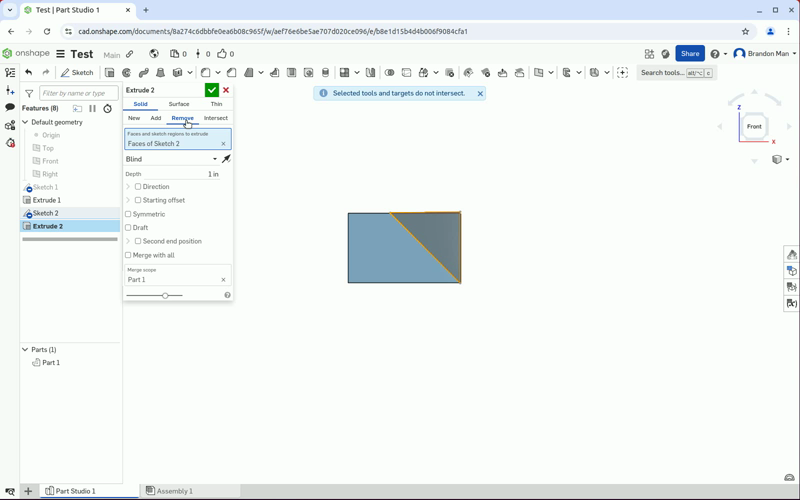
key(tab, 4)
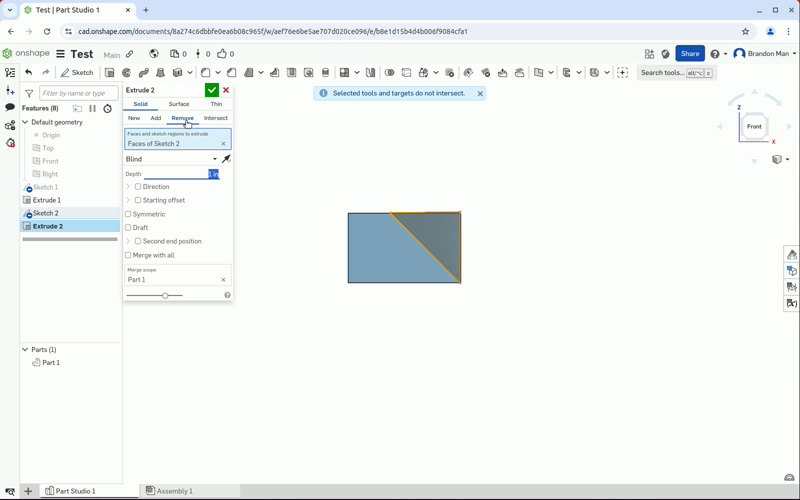
text(-17.331)
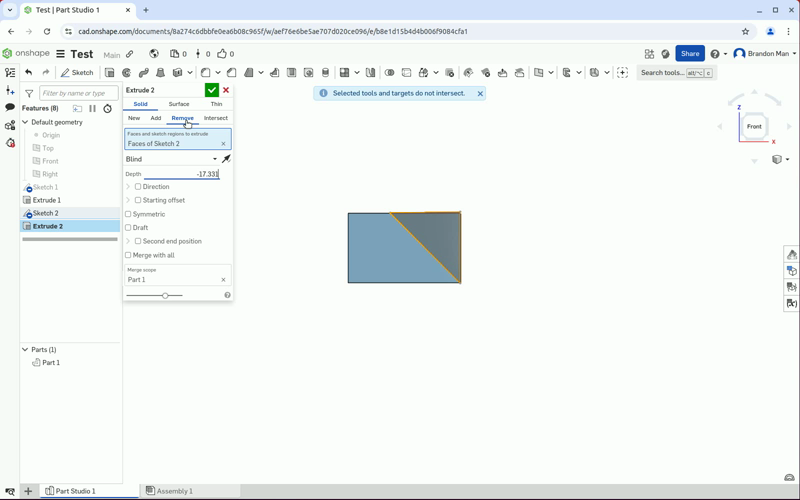
key(tab, 6)
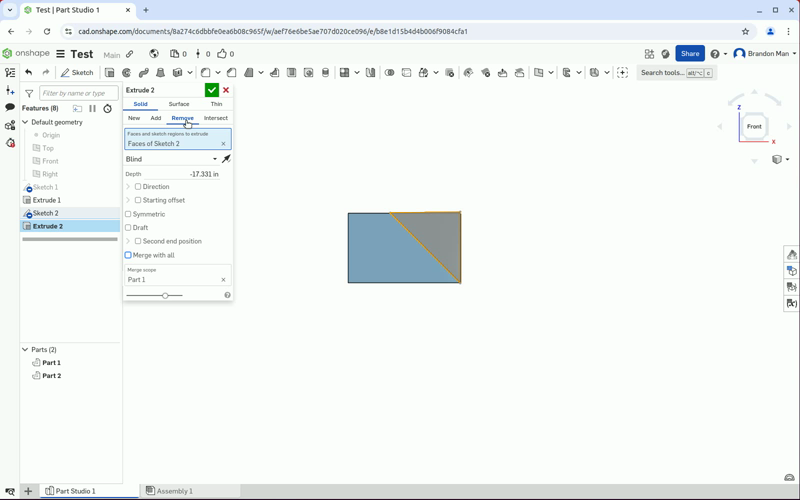
key(space)
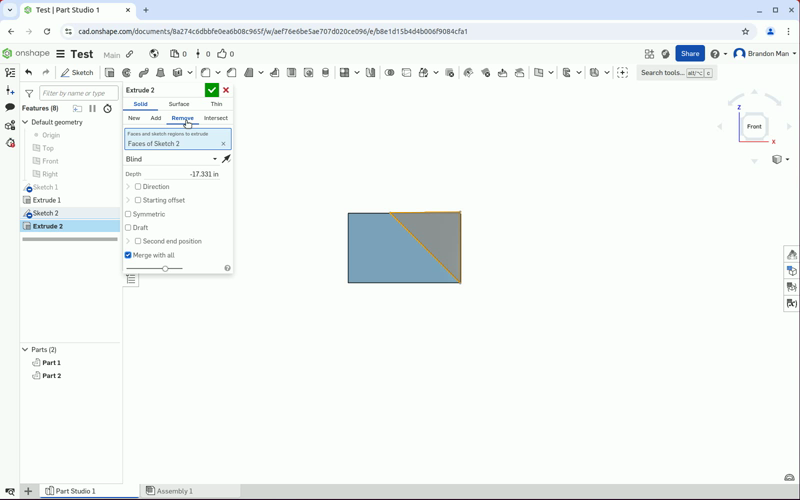
key(enter)
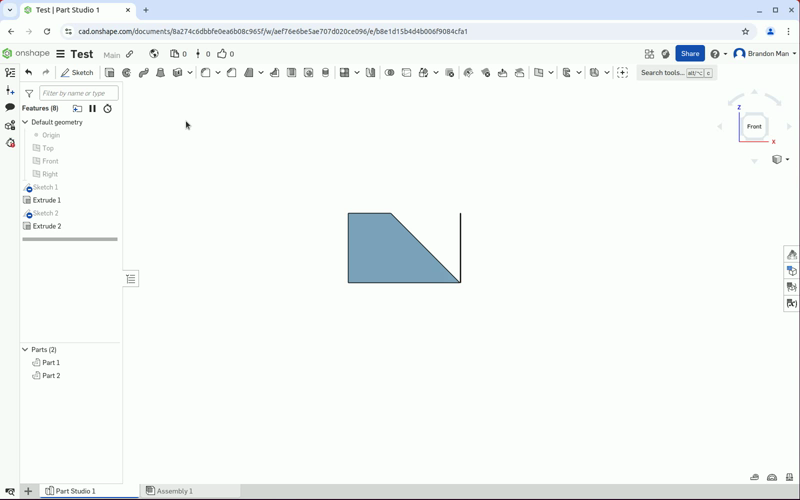
key(shift+h)
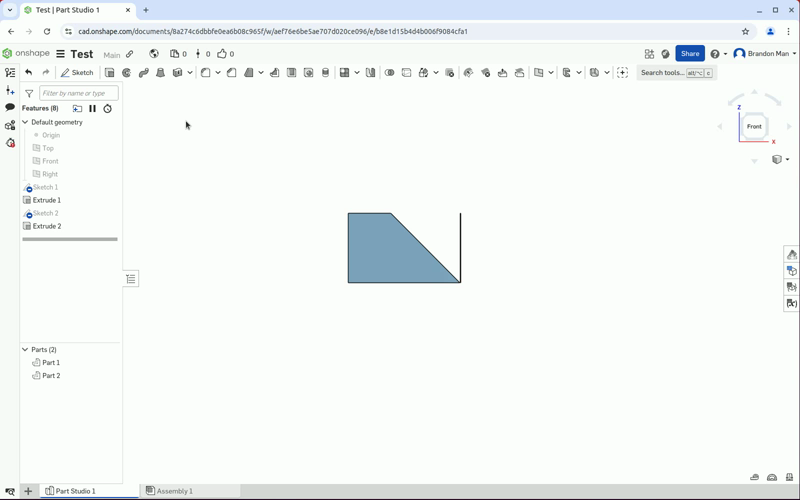
key(shift+h)
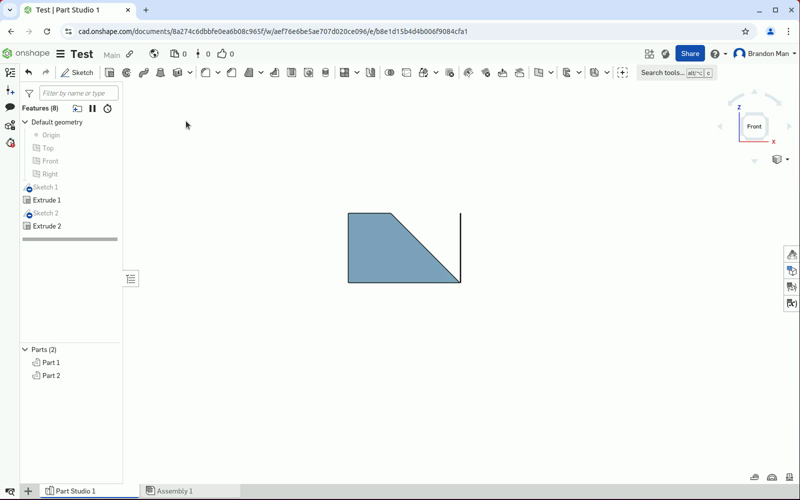
mouse_move(73, 189)
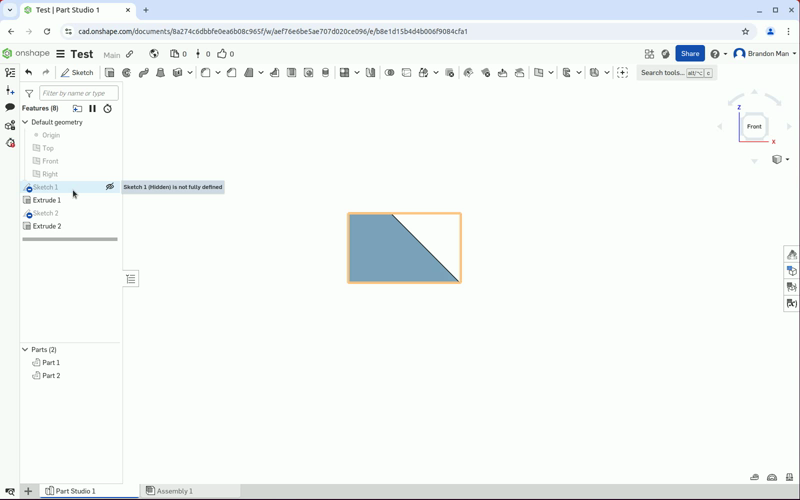
click(73, 189)
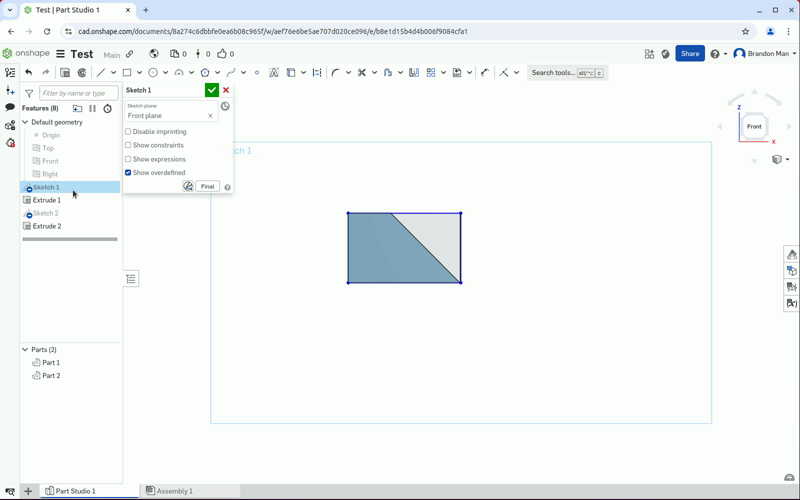
mouse_move(229, 92)
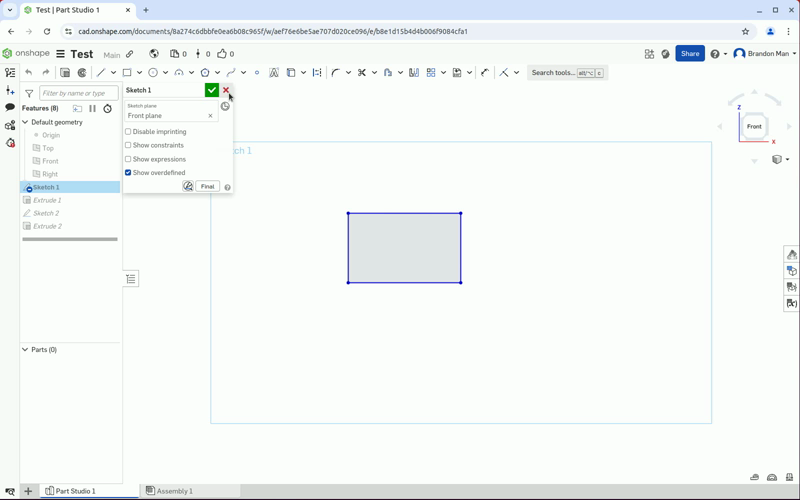
click(229, 92)
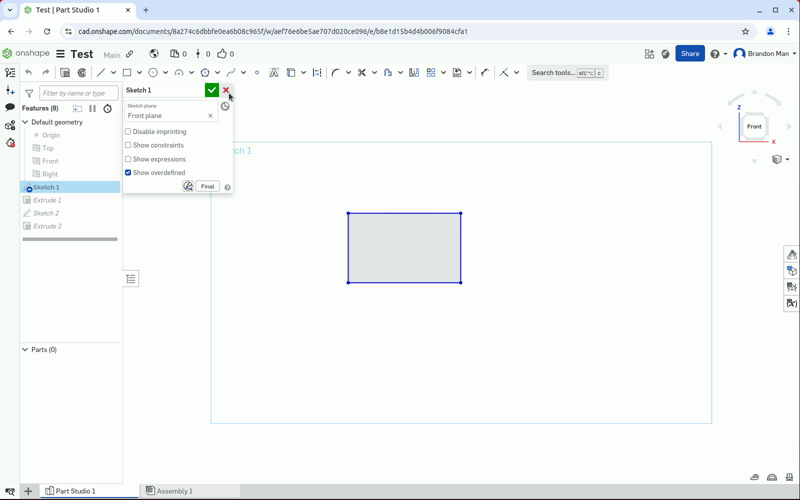
key(shift+s)
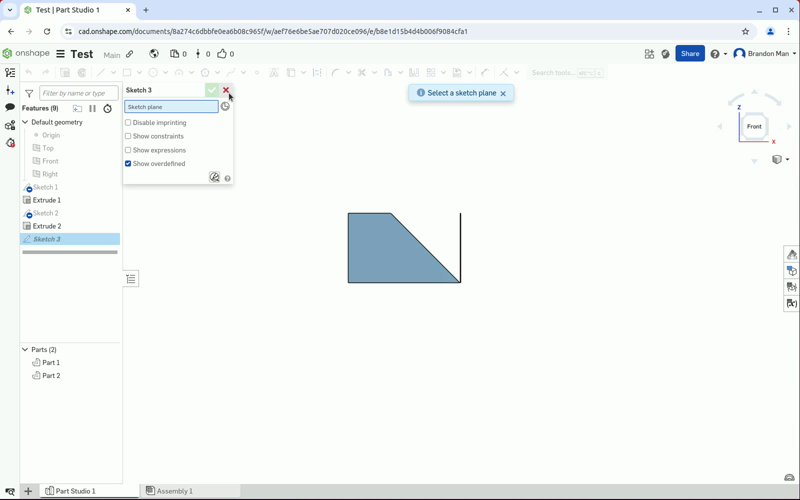
mouse_move(73, 163)
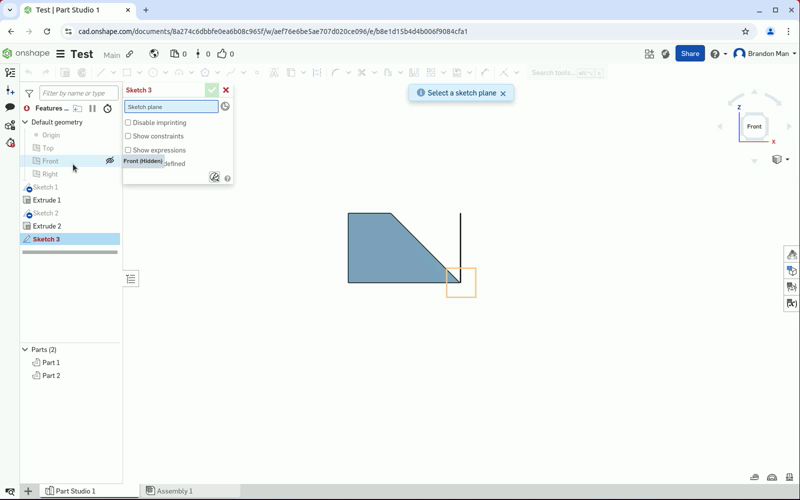
click(73, 163)
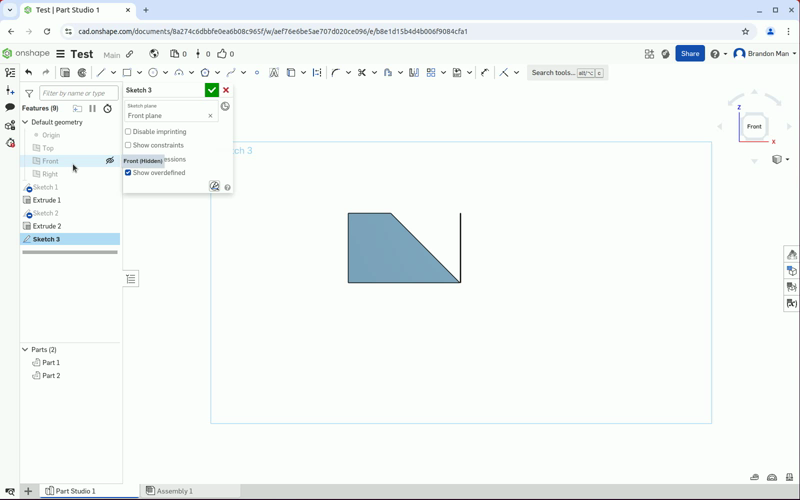
mouse_move(73, 352)
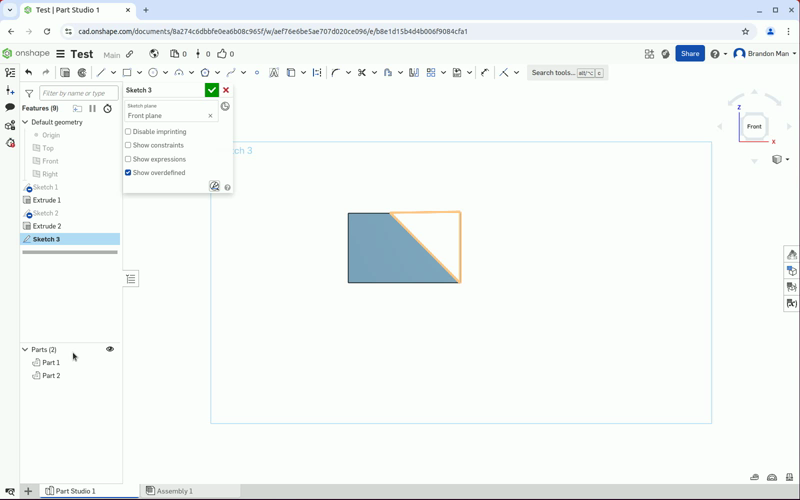
key(y)
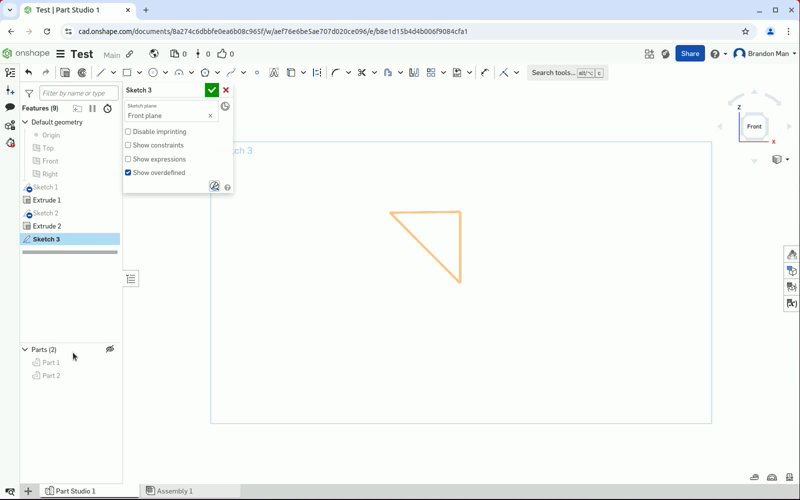
key(l)
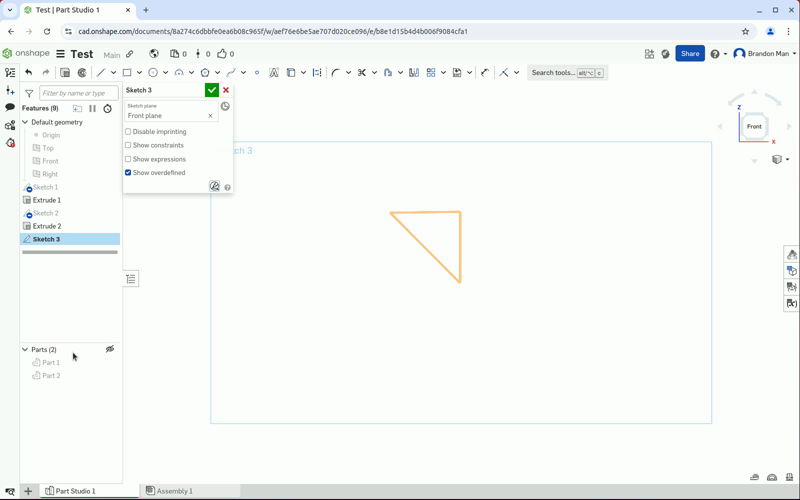
key_down(shift)
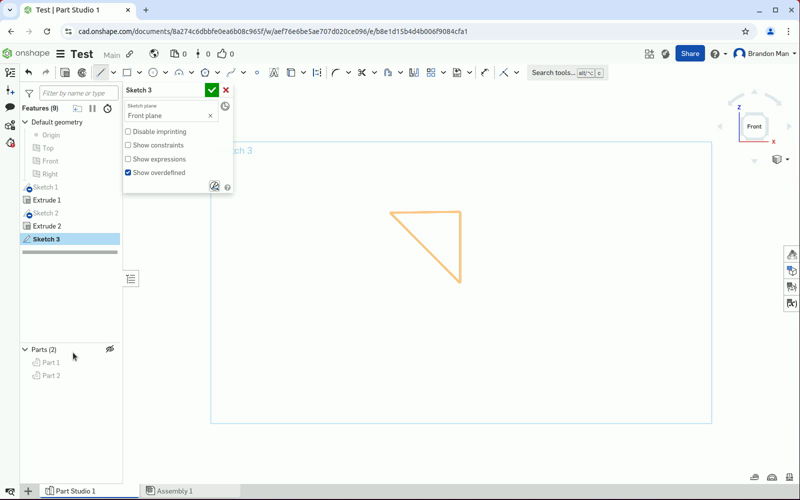
mouse_move(418, 240)
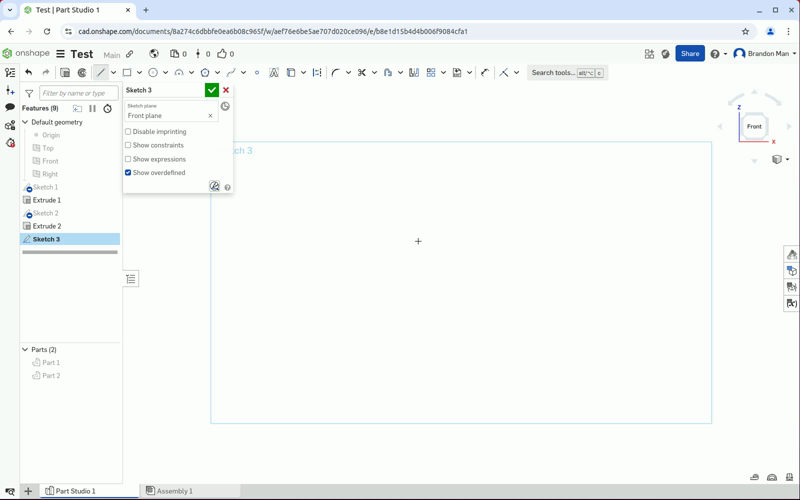
click(418, 240)
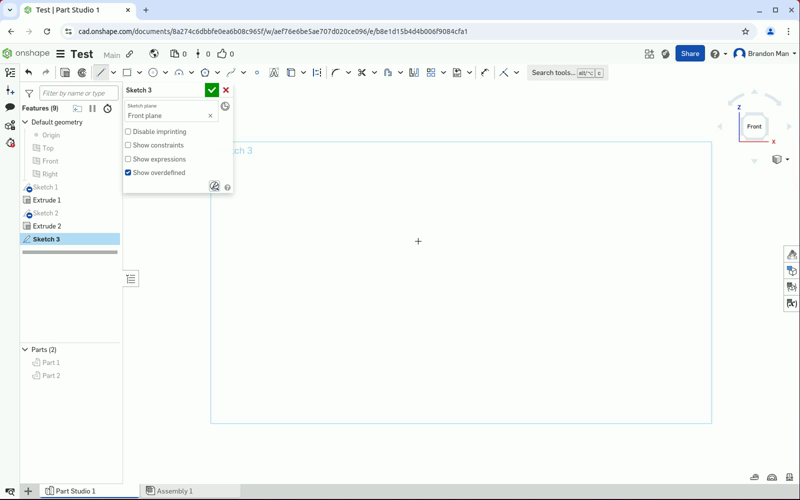
key_up(shift)
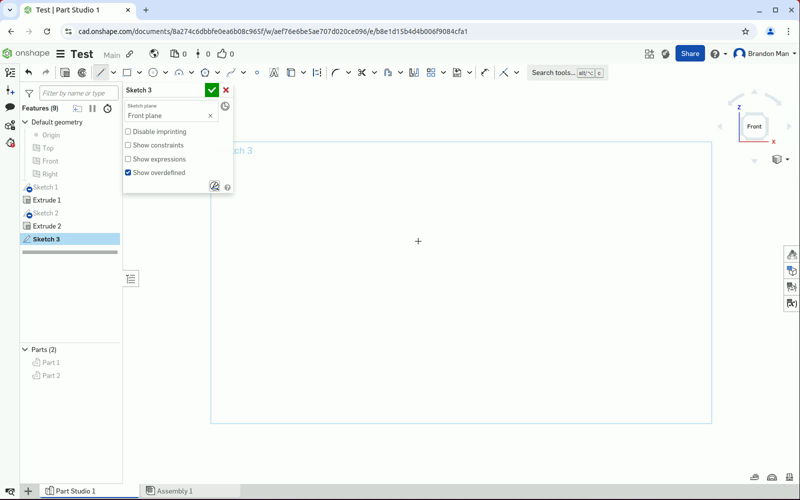
key_down(shift)
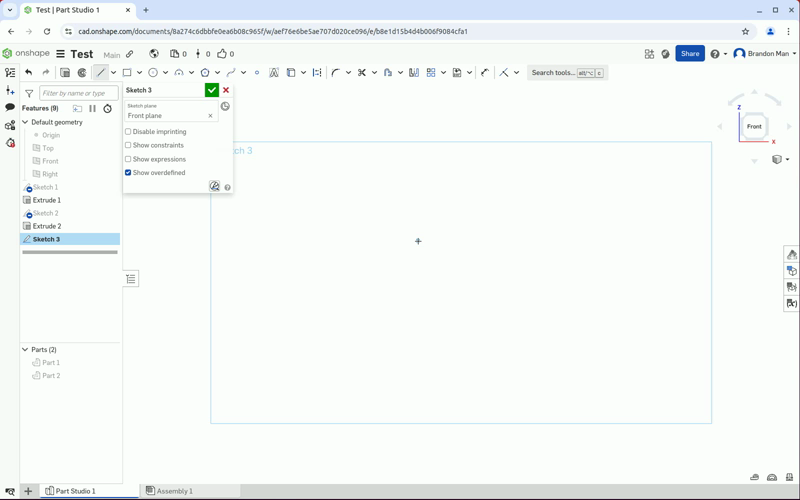
mouse_move(461, 283)
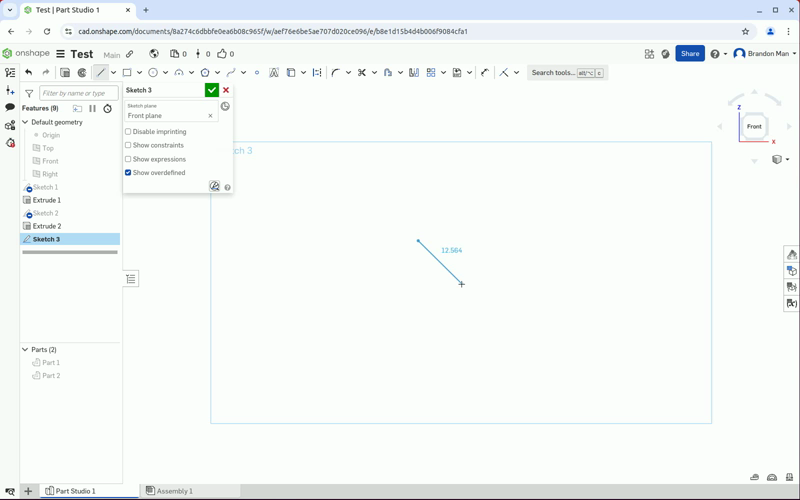
click(461, 283)
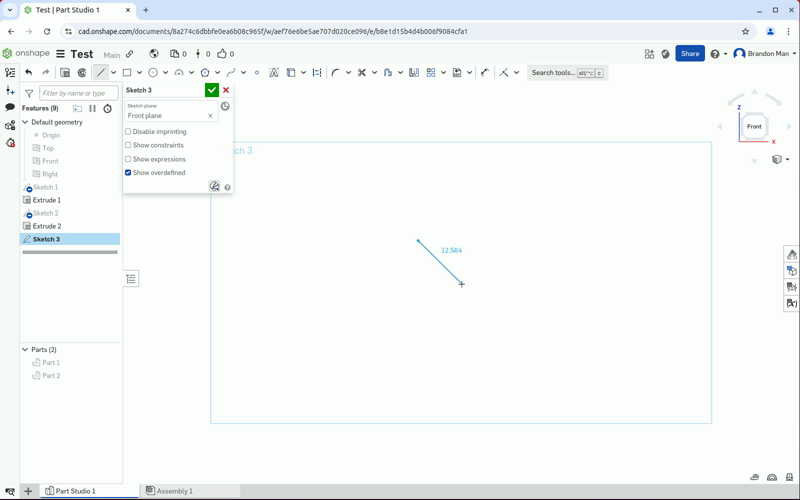
key_up(shift)
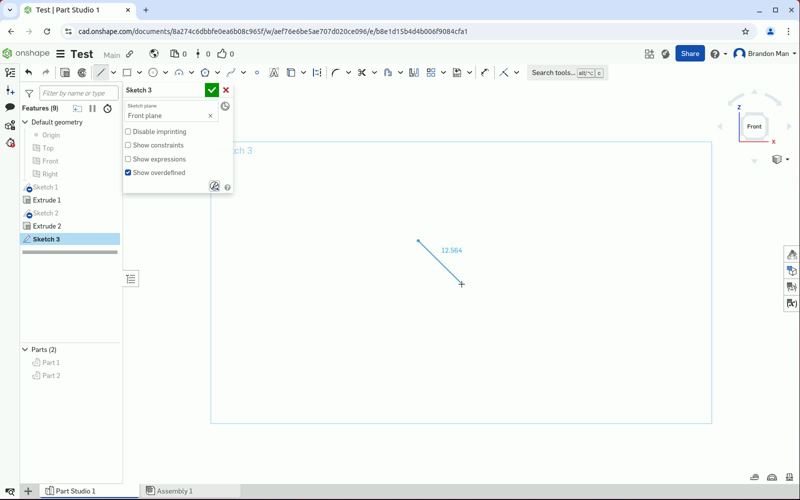
key_down(shift)
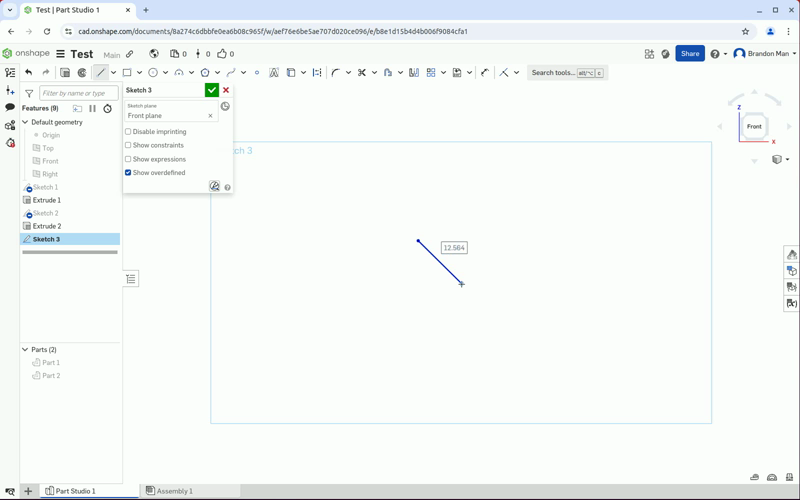
mouse_move(491, 283)
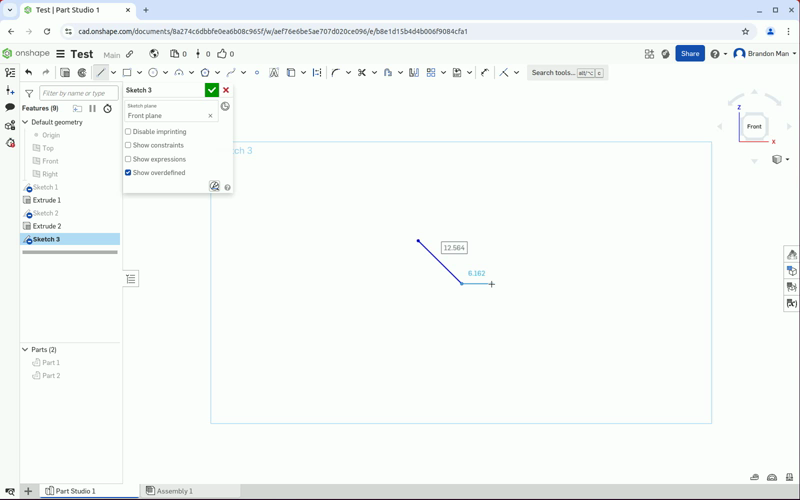
mouse_move(461, 240)
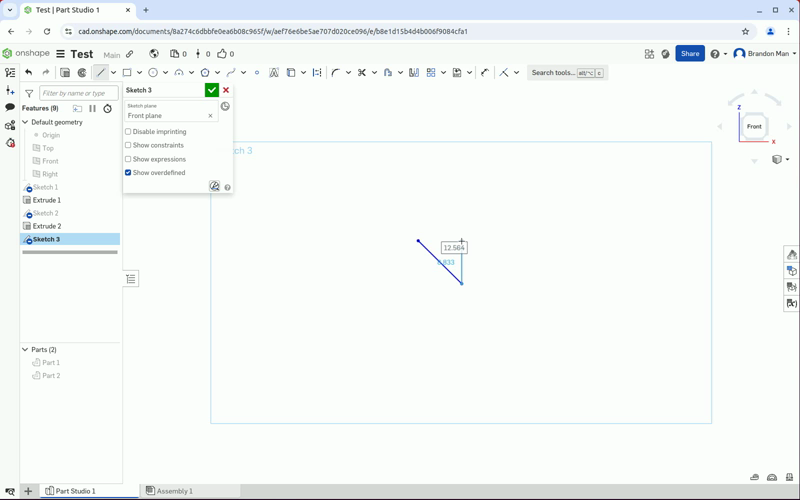
click(461, 240)
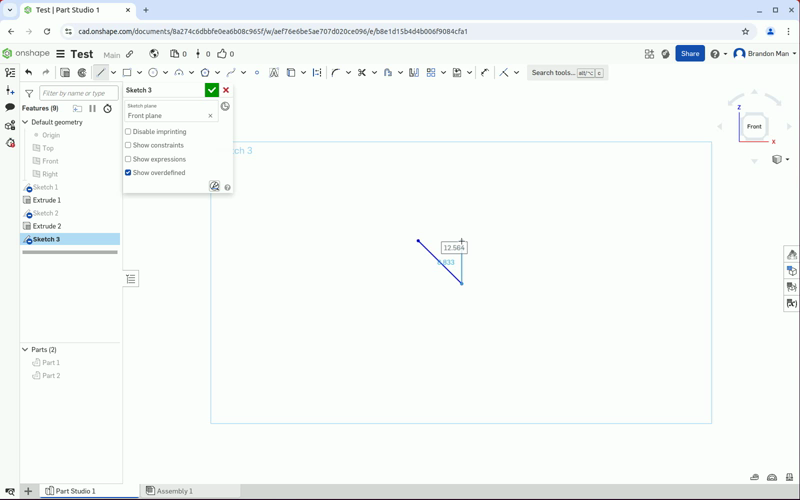
key_up(shift)
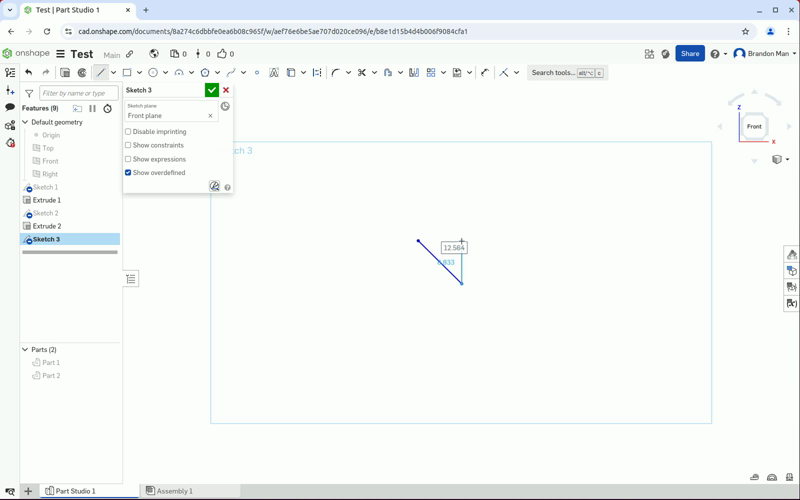
mouse_move(491, 240)
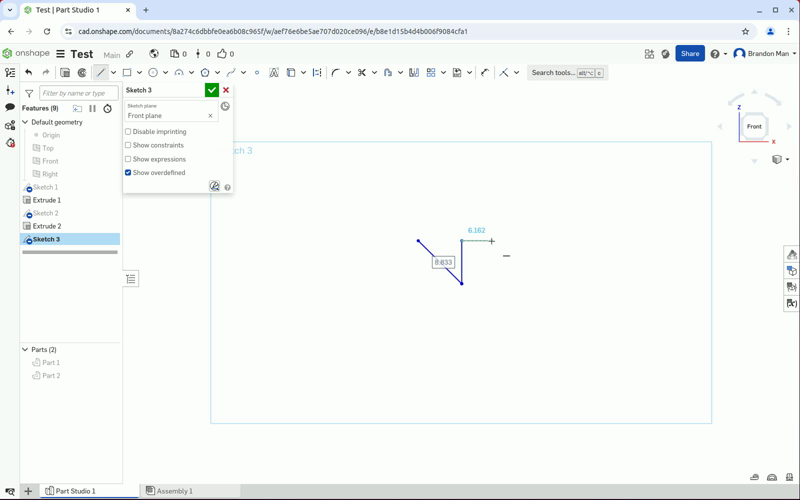
key_down(shift)
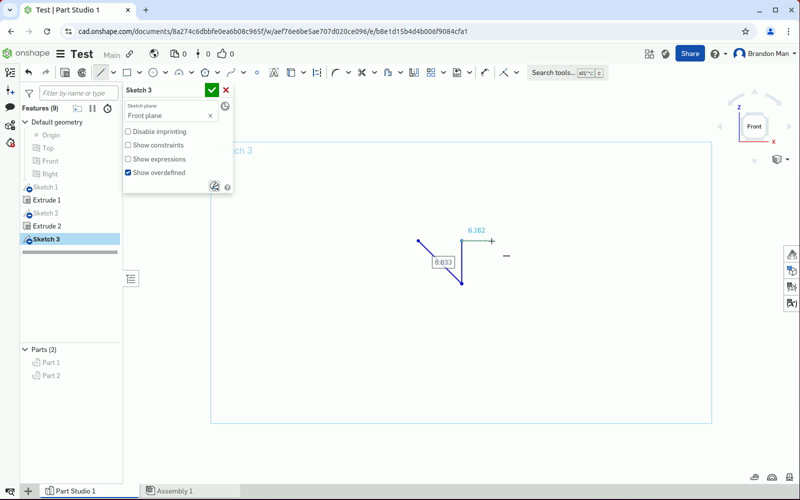
mouse_move(418, 240)
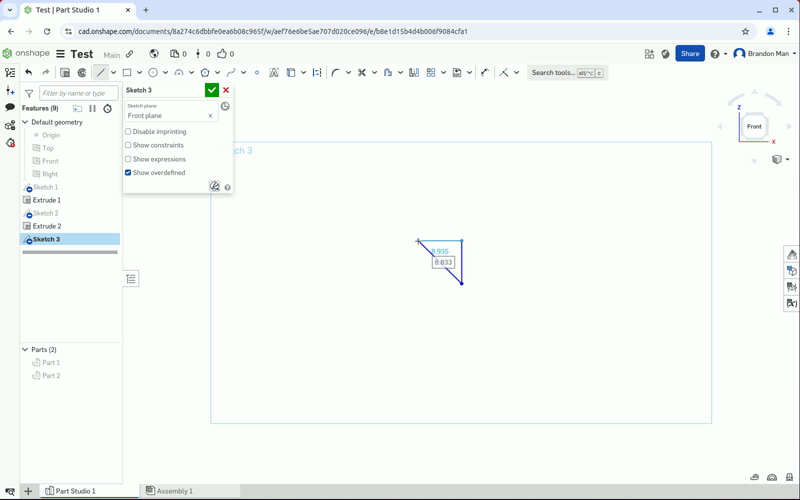
key_up(shift)
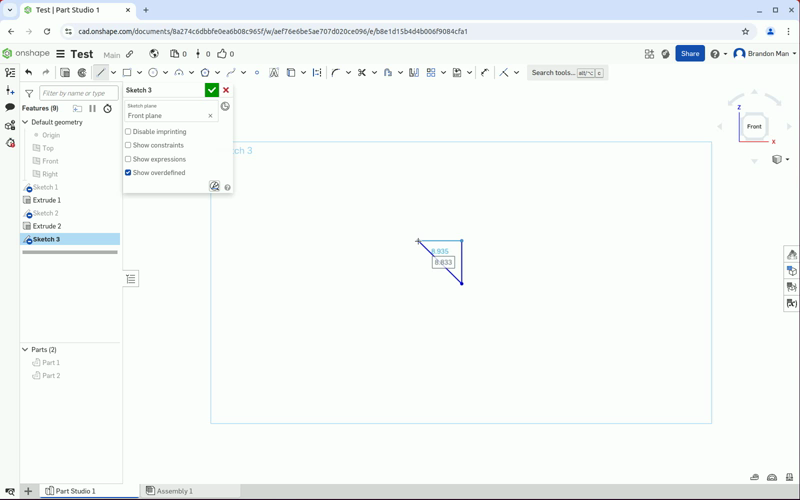
click(418, 240)
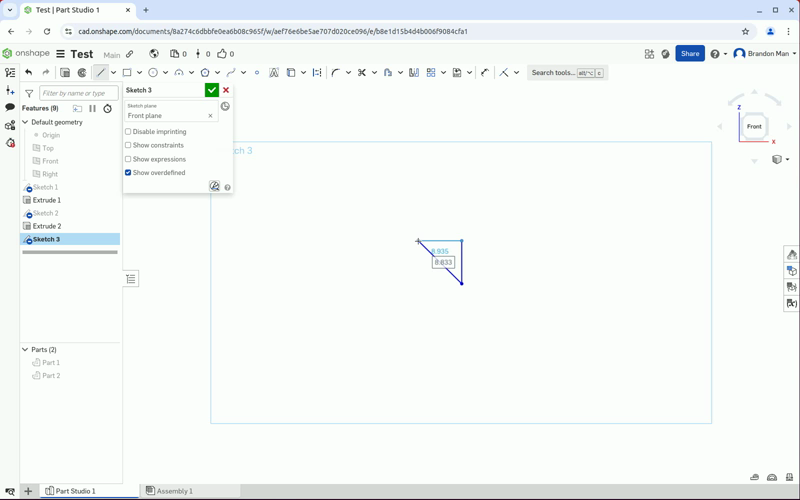
key(esc)
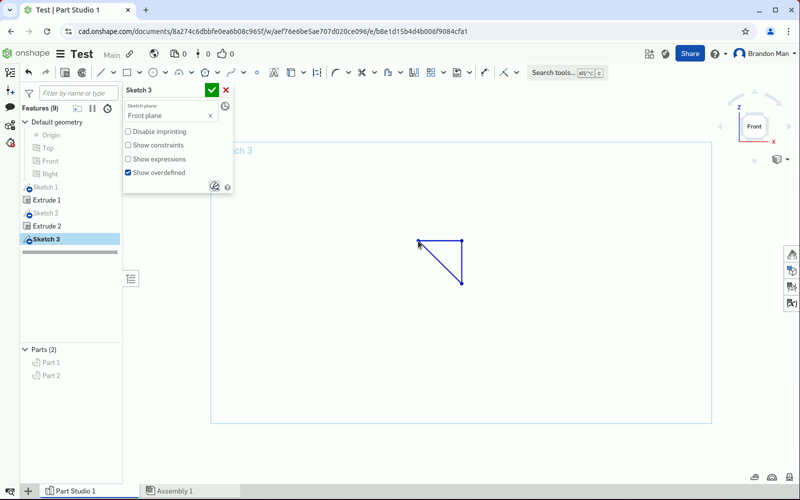
mouse_move(445, 245)
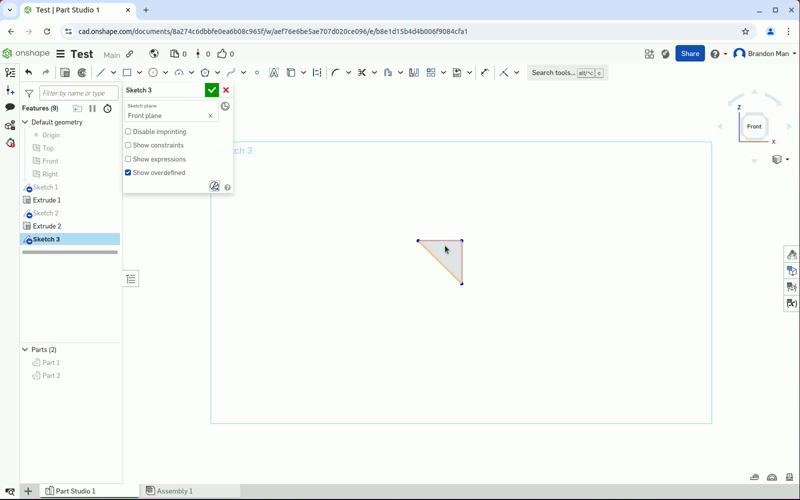
scroll(6)
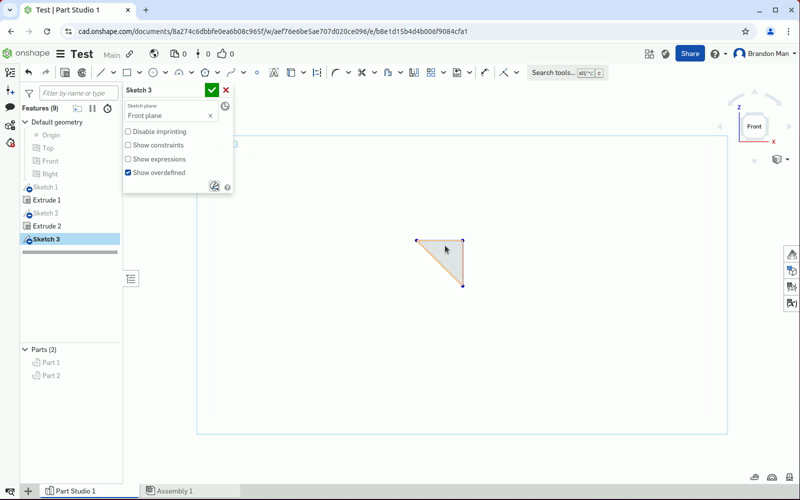
scroll(6)
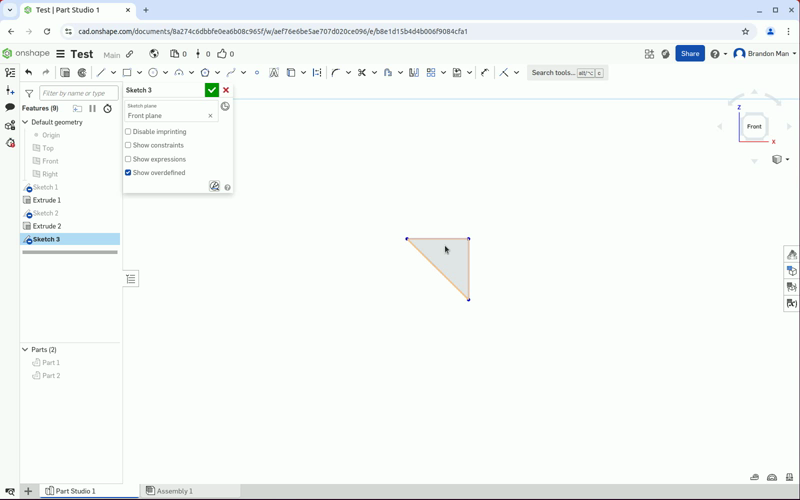
scroll(6)
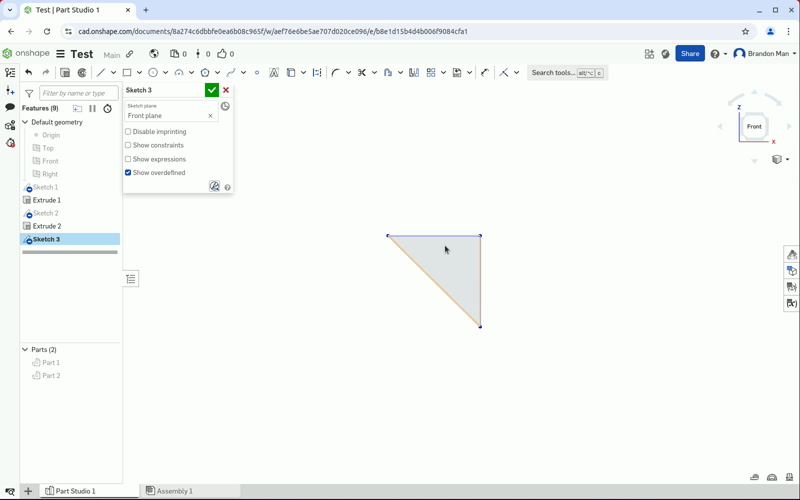
scroll(6)
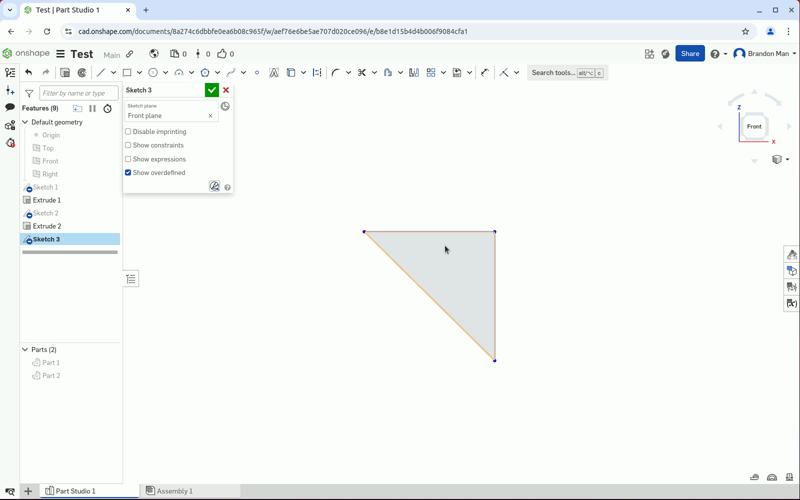
scroll(6)
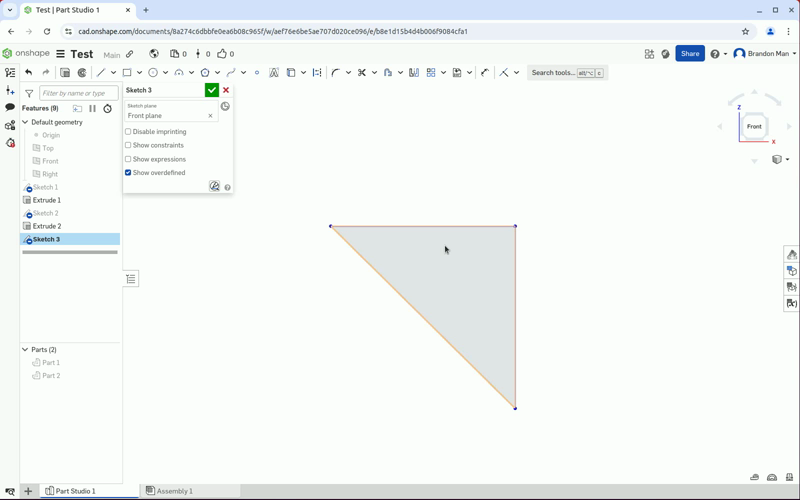
scroll(6)
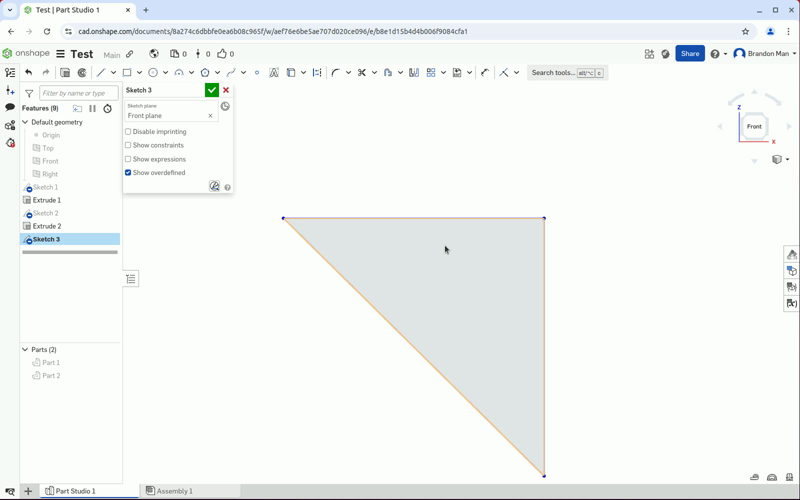
scroll(6)
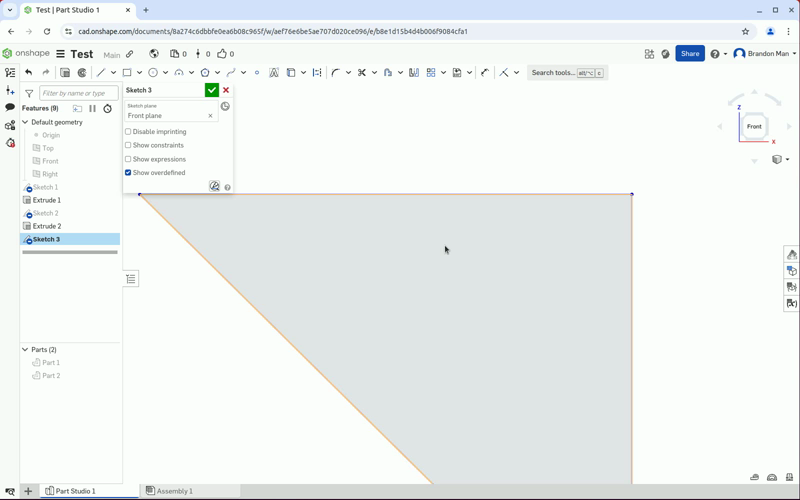
click(445, 245)
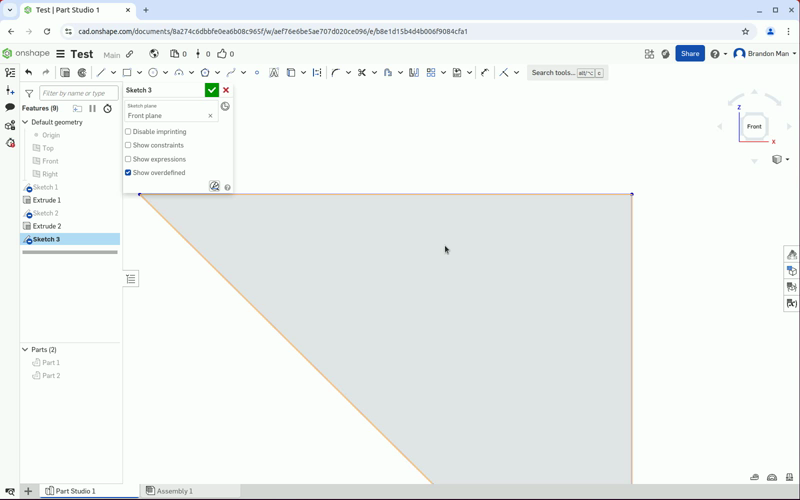
scroll(-6)
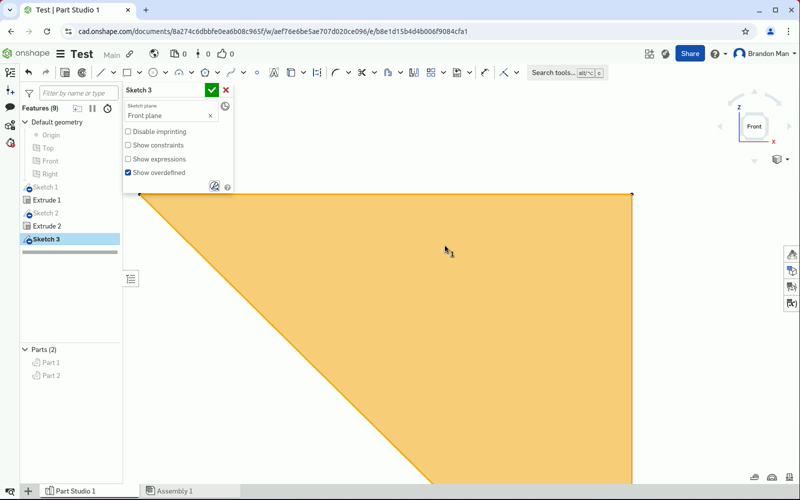
scroll(-6)
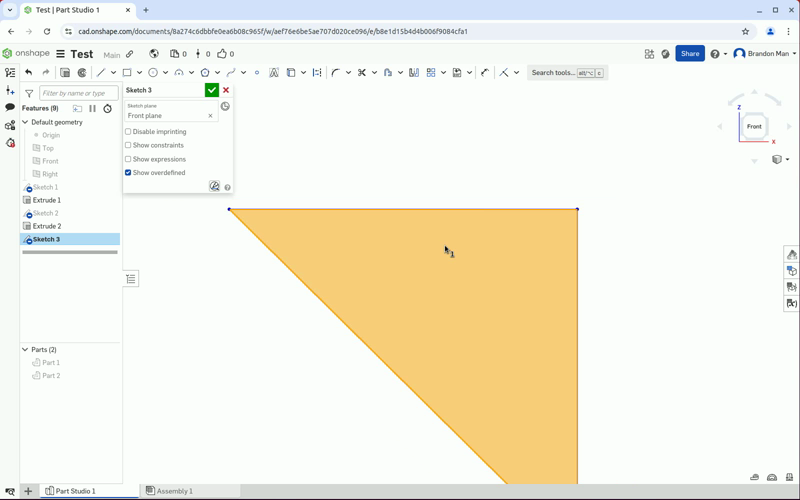
scroll(-6)
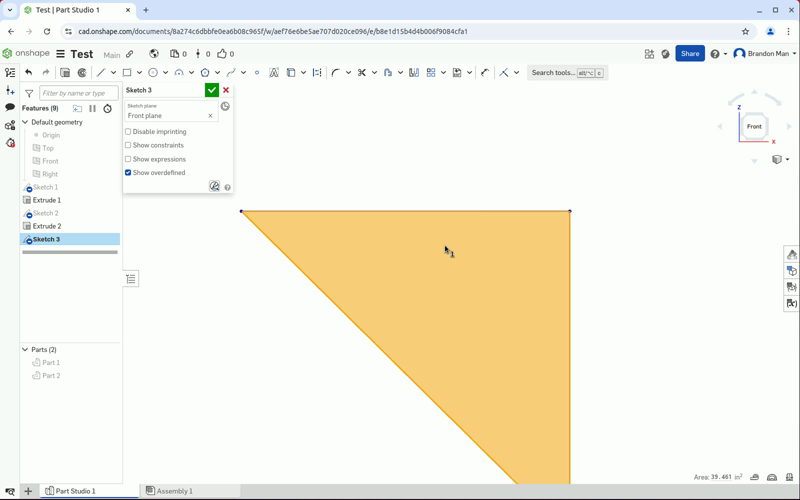
scroll(-6)
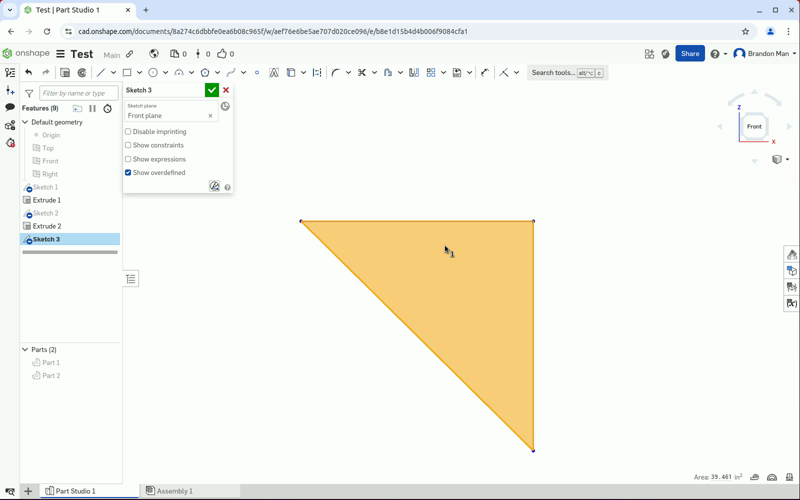
scroll(-6)
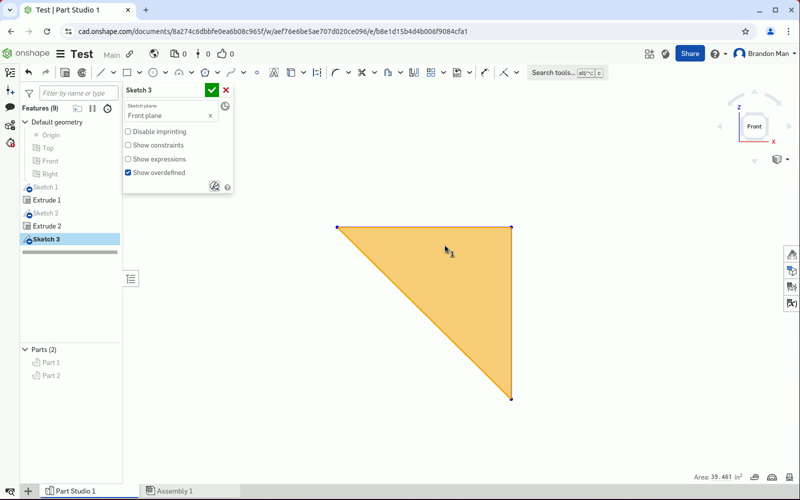
scroll(-6)
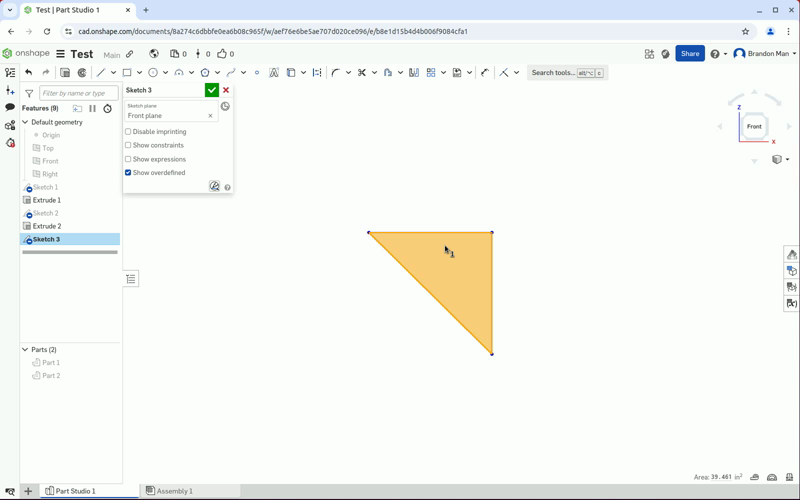
scroll(-6)
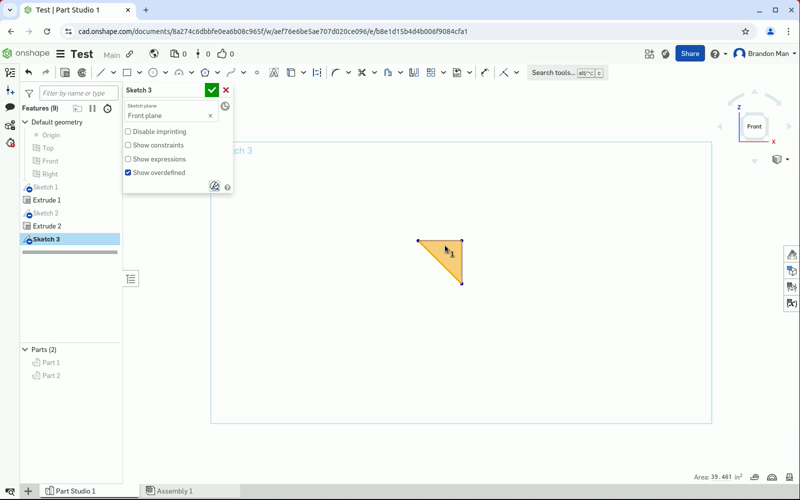
mouse_move(73, 352)
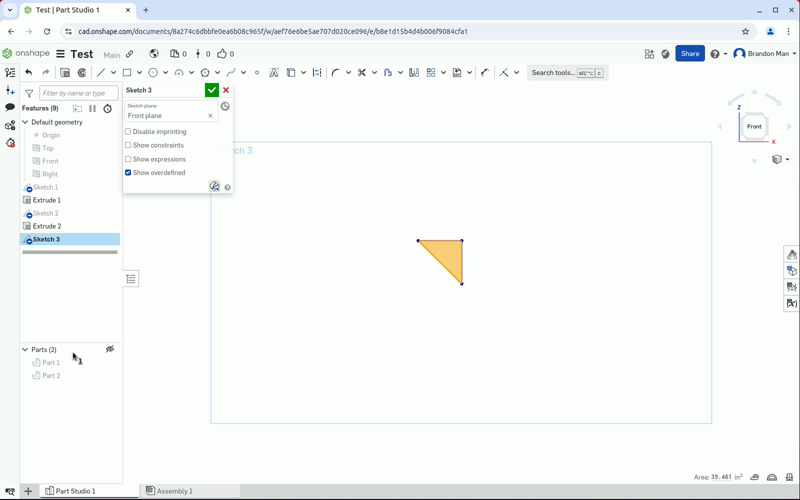
key(shift+y)
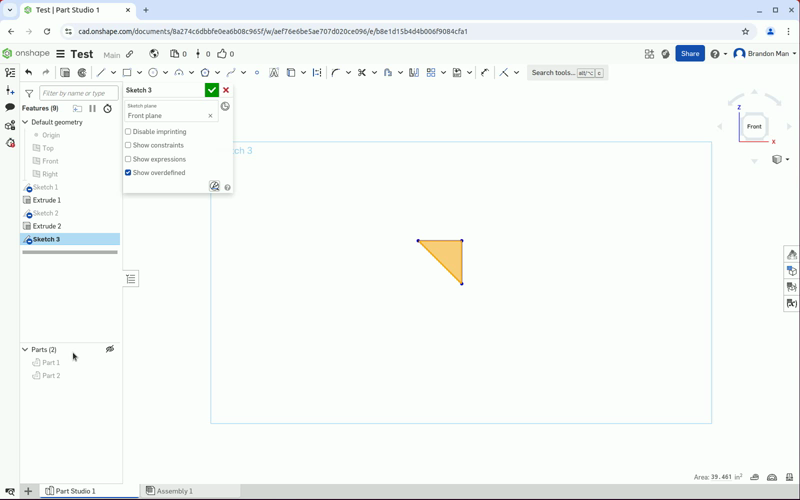
key(shift+e)
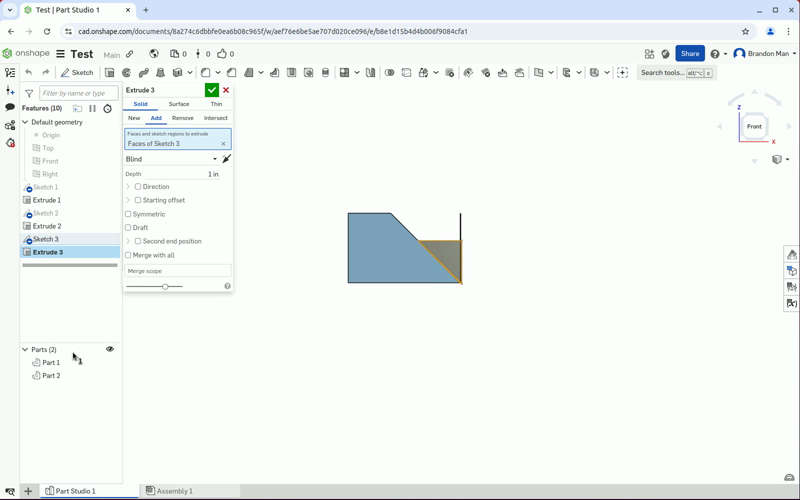
mouse_move(143, 106)
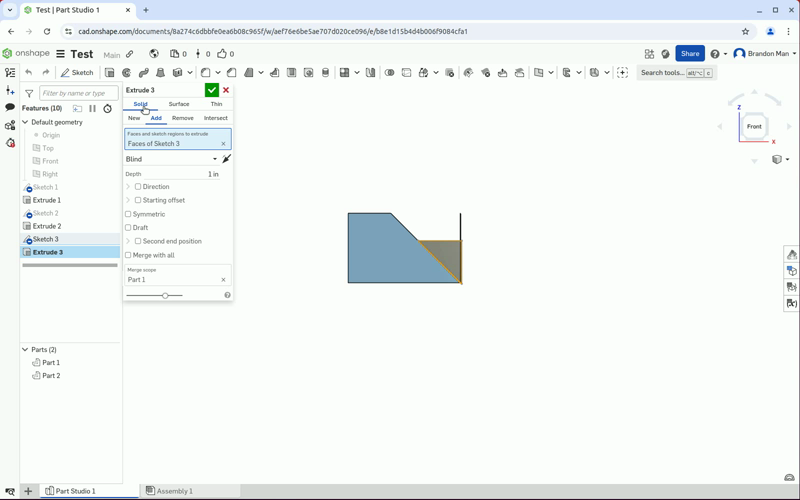
click(143, 106)
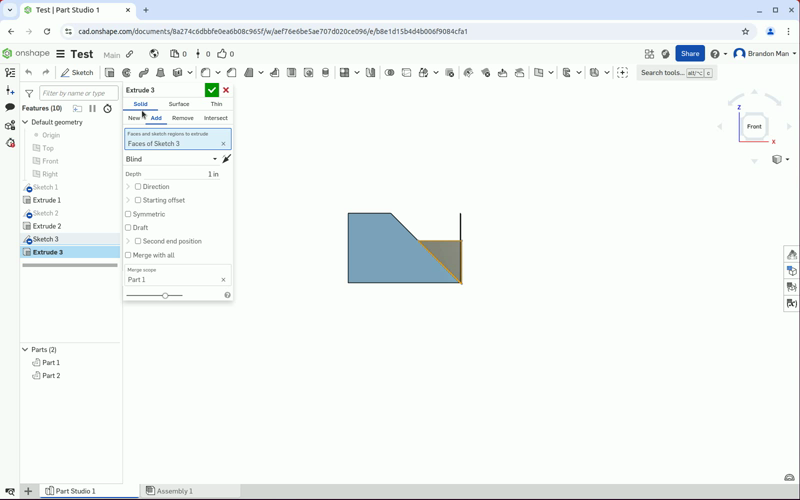
mouse_move(137, 120)
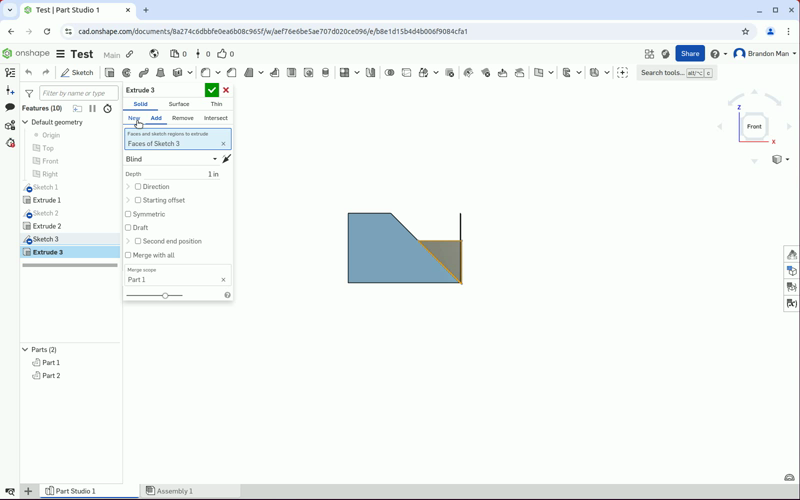
click(137, 120)
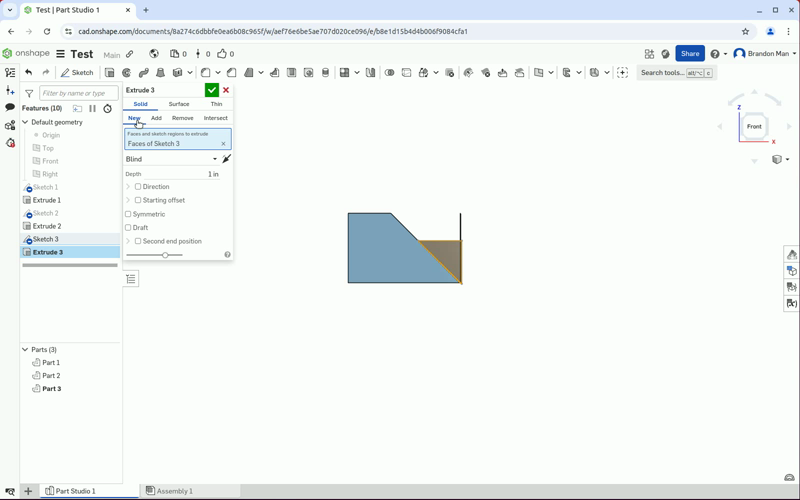
key(tab, 4)
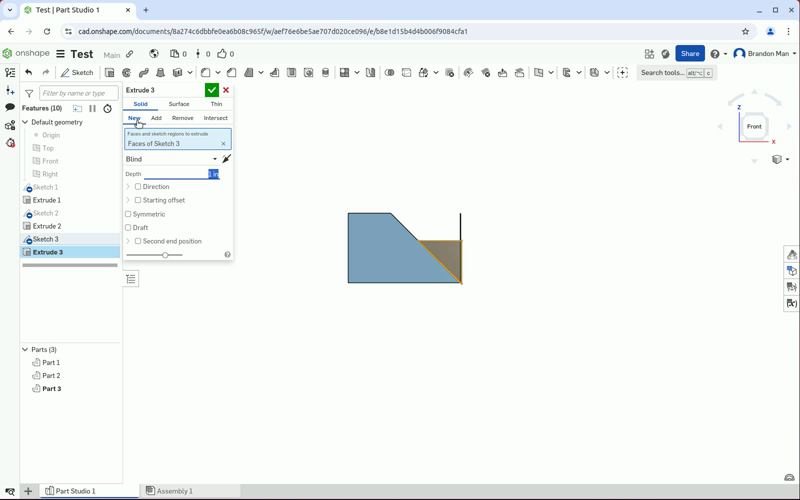
text(8.666)
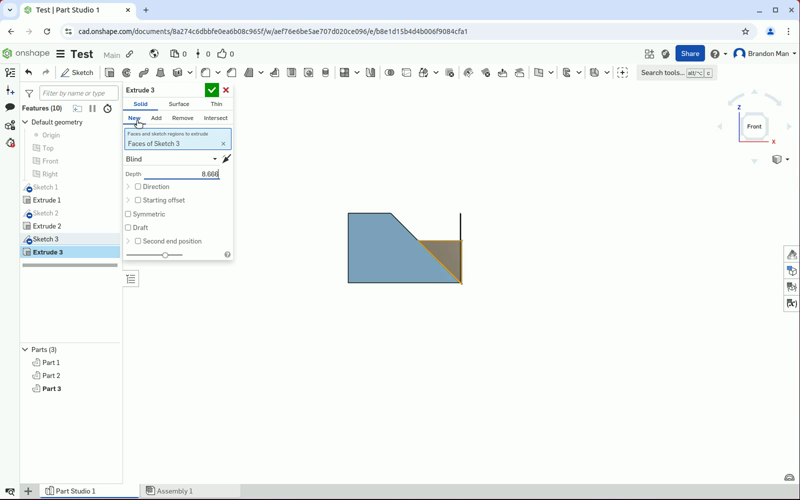
key(enter)
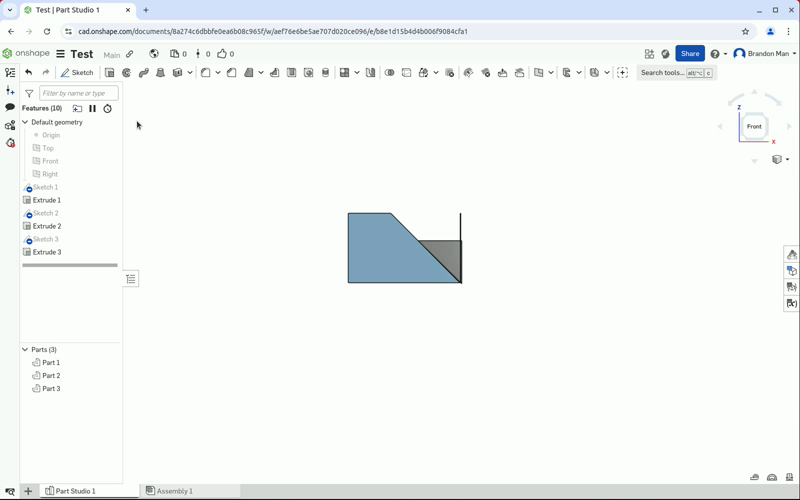
key(shift+h)
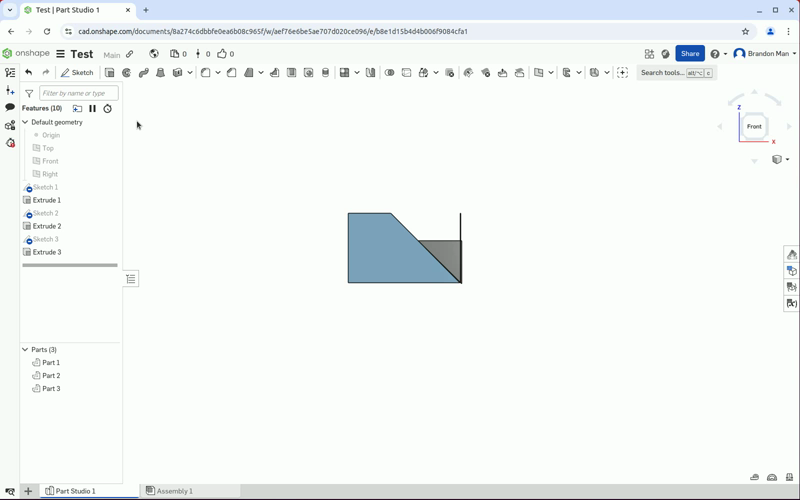
key(shift+h)
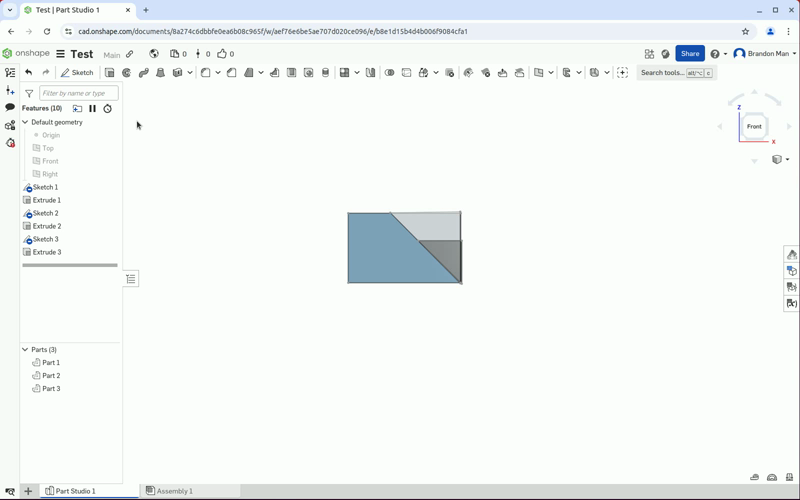
key(shift+7)
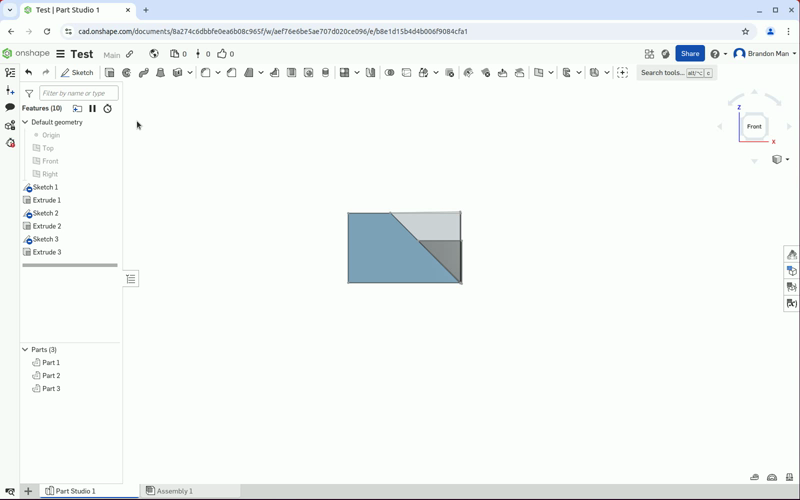
key(left, 2)
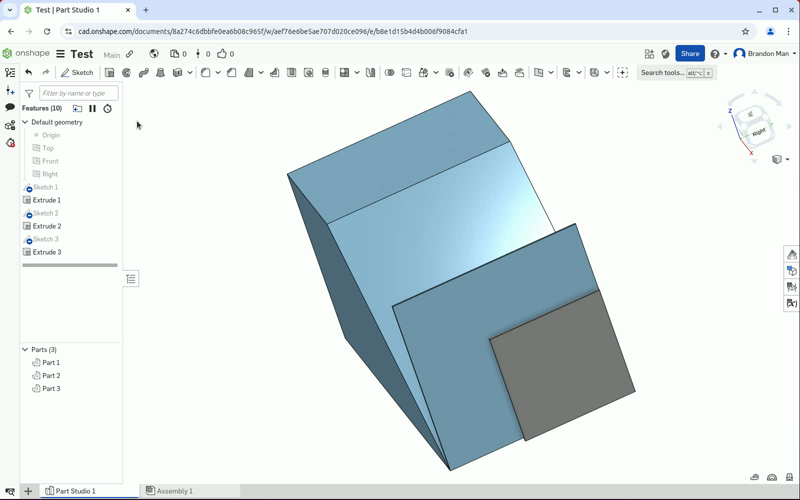
key(down, 2)
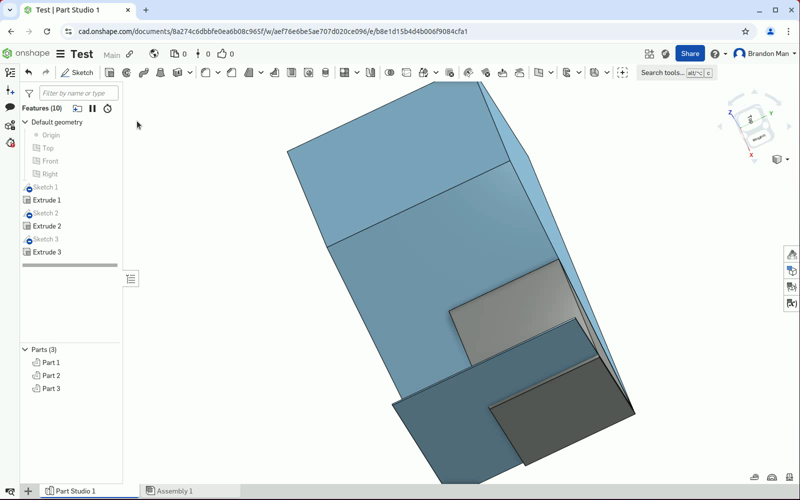
key(up, 2)
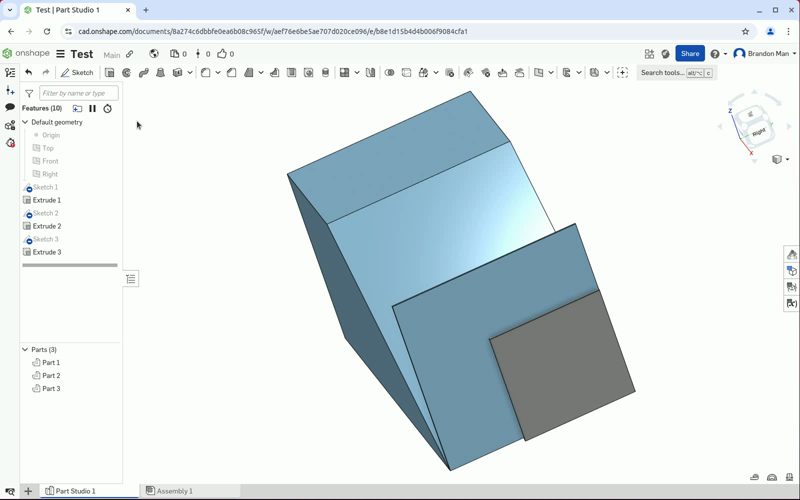
key(right, 2)
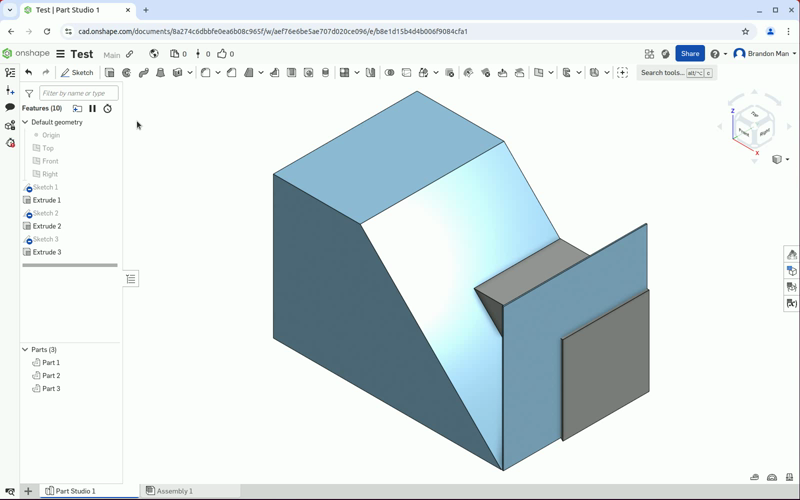
mouse_move(73, 189)
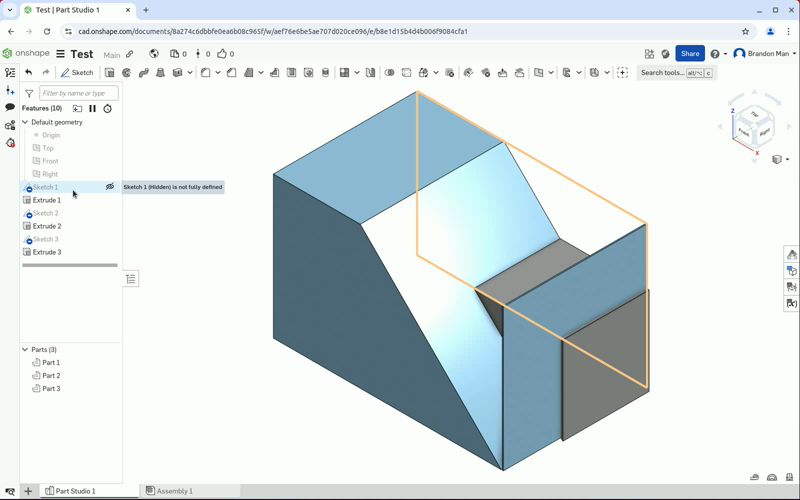
click(73, 189)